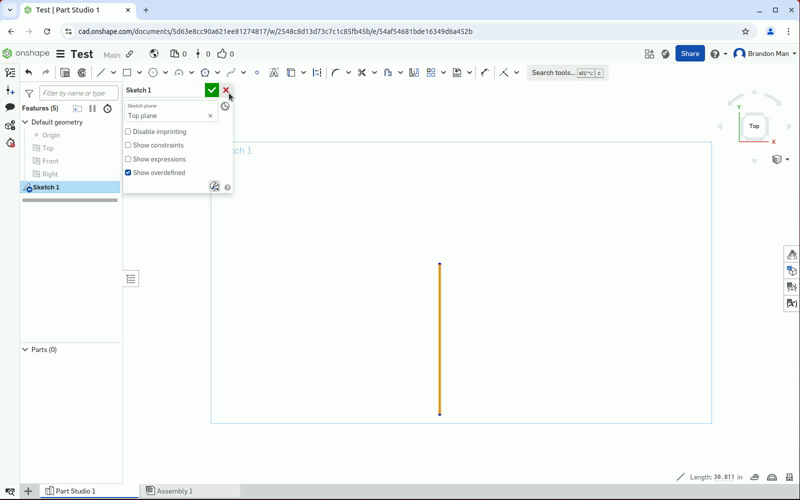
key(shift+h)
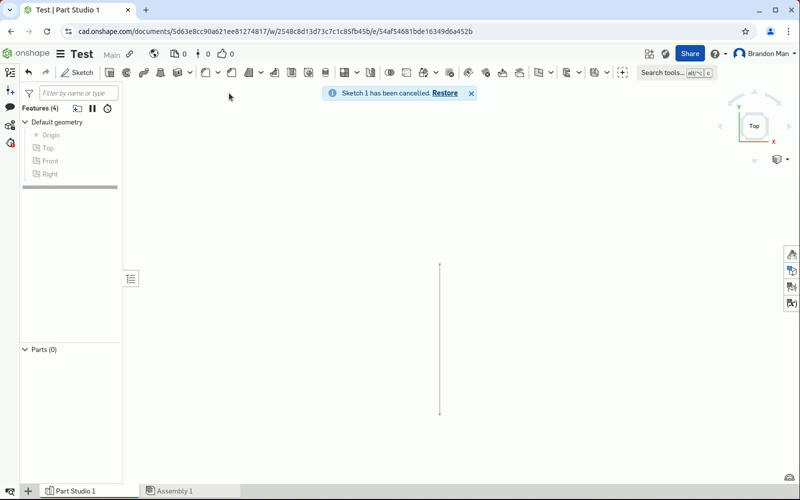
mouse_move(73, 352)
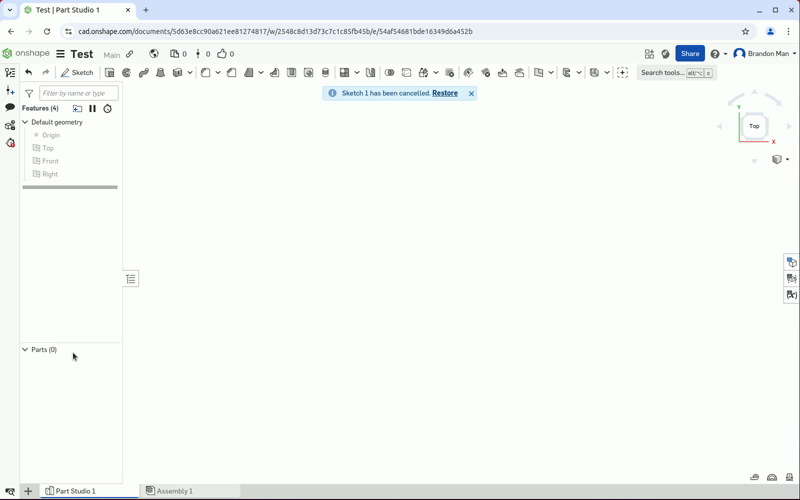
key(y)
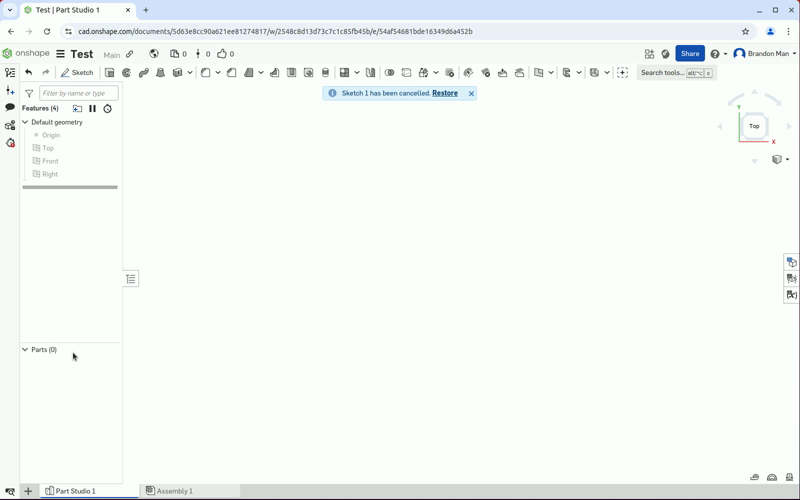
key(shift+p)
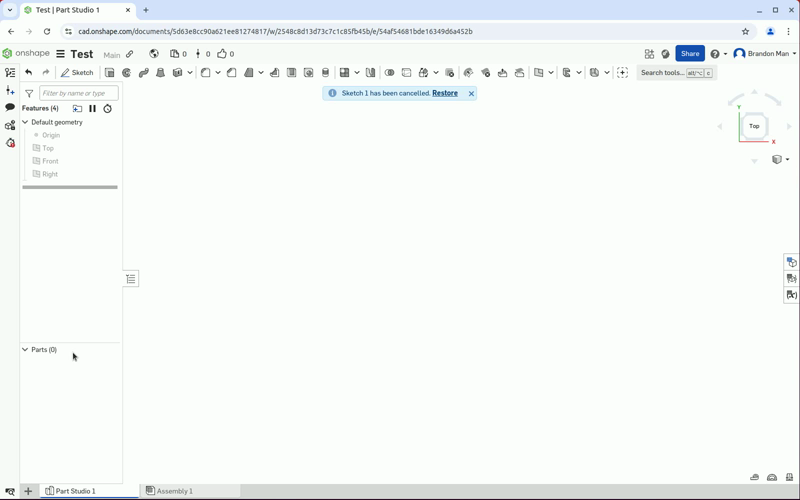
key(space)
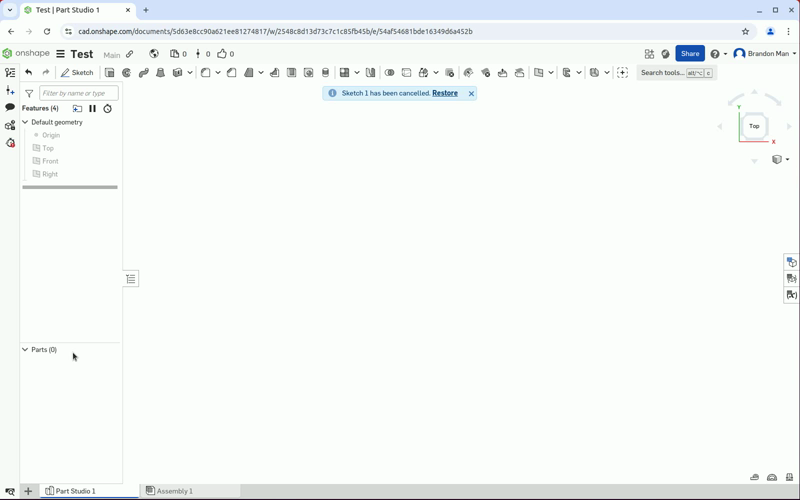
key_down(shift)
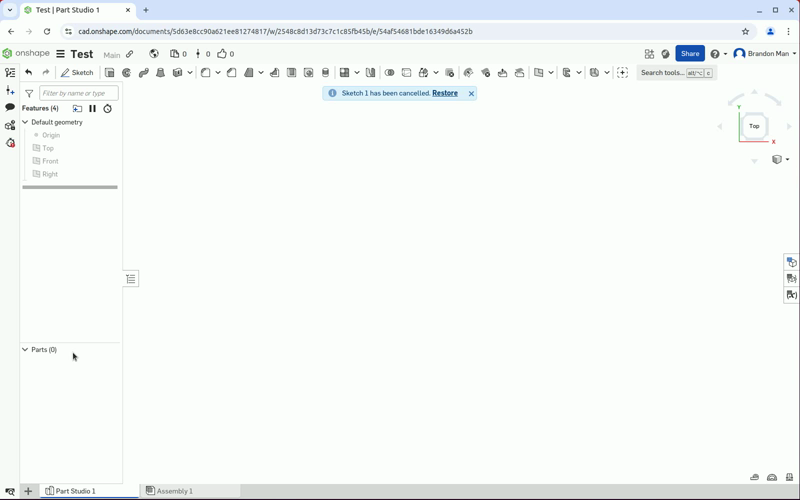
key(up)
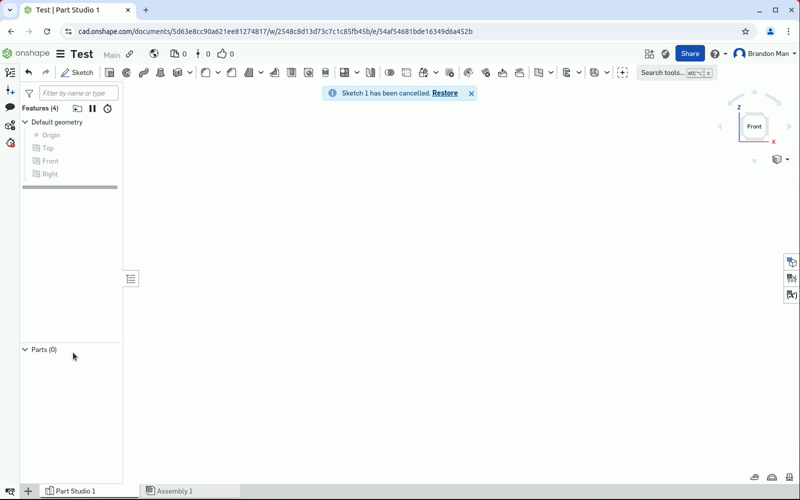
key_up(shift)
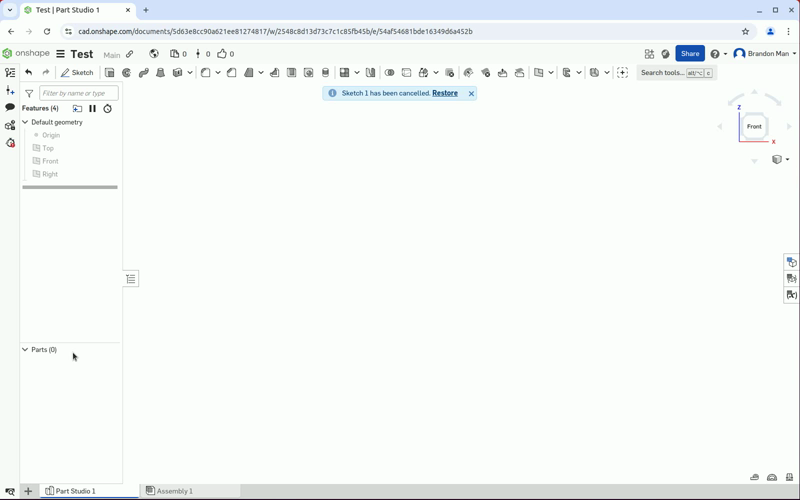
key(space)
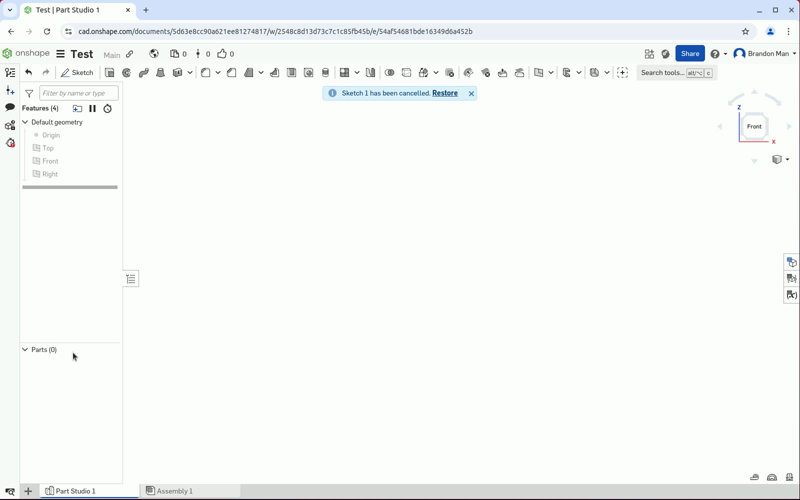
key_down(shift)
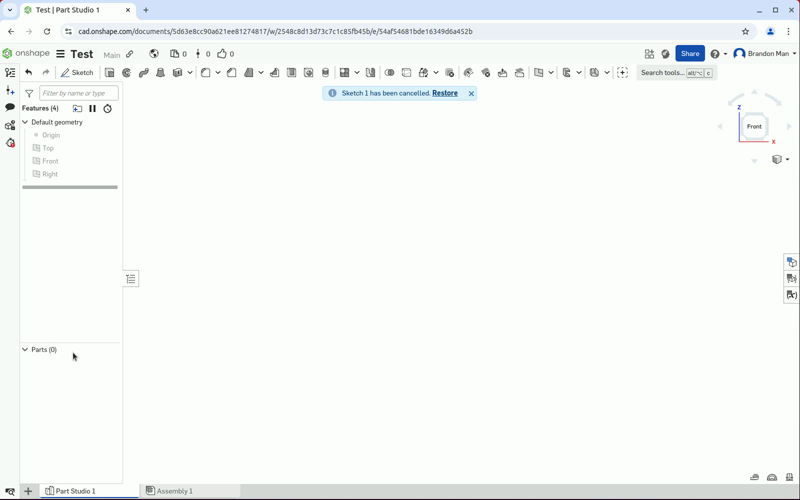
key(left)
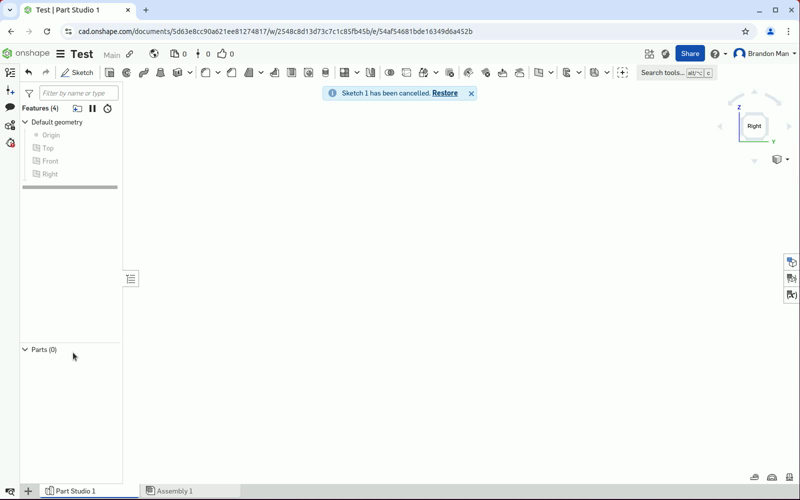
key_up(shift)
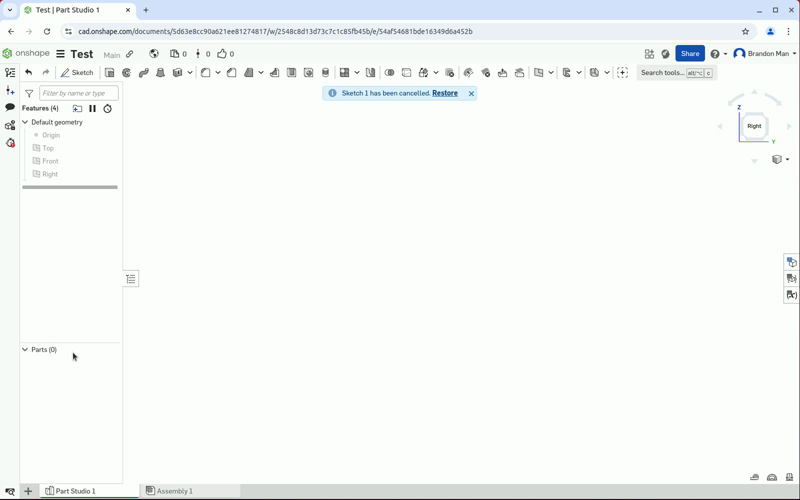
mouse_move(73, 352)
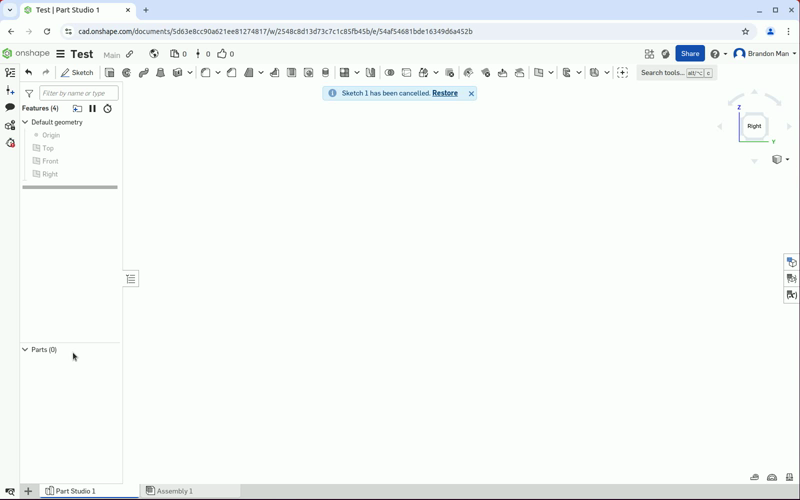
key(shift+y)
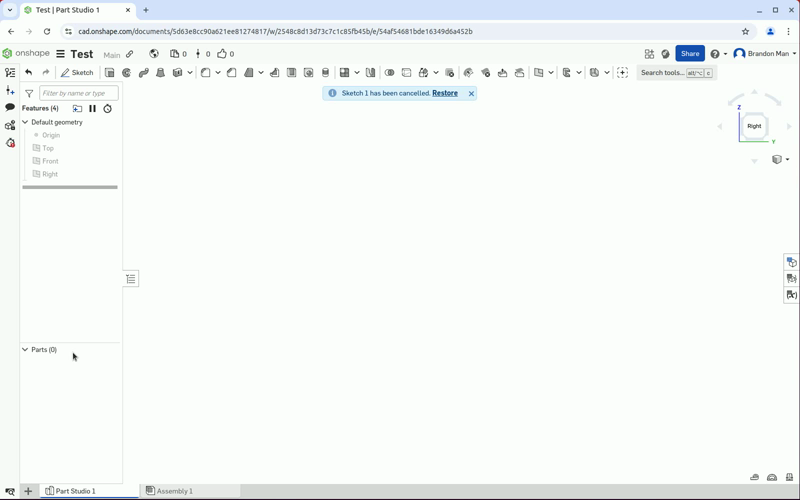
key(shift+s)
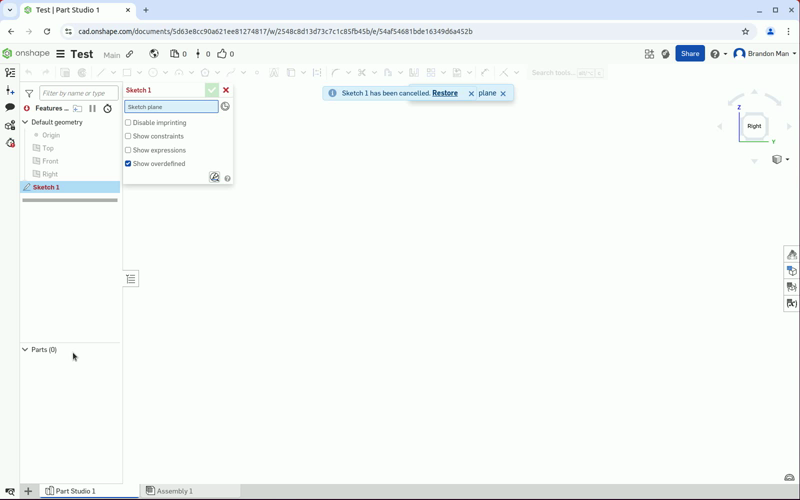
mouse_move(73, 176)
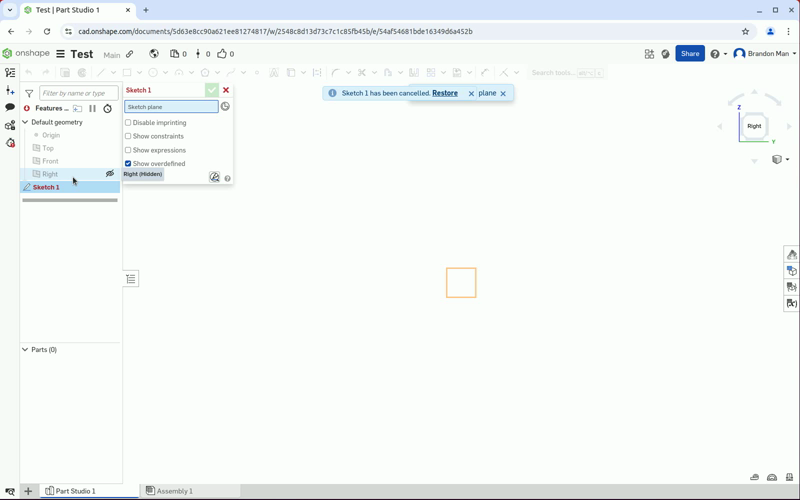
click(73, 176)
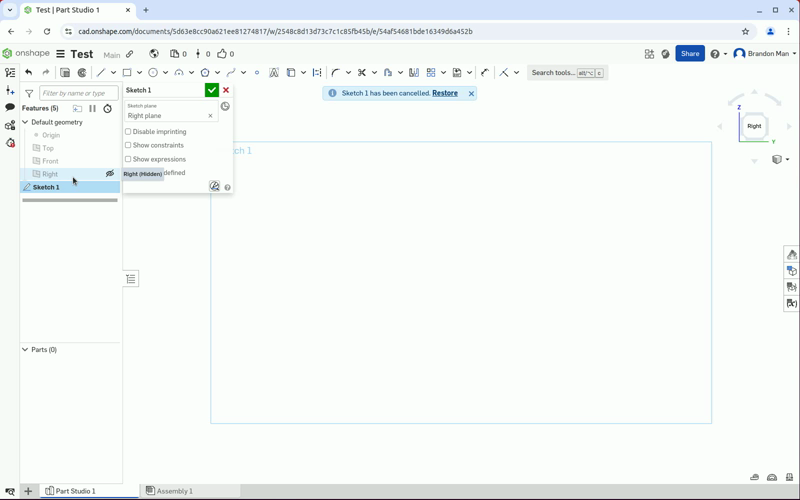
mouse_move(73, 352)
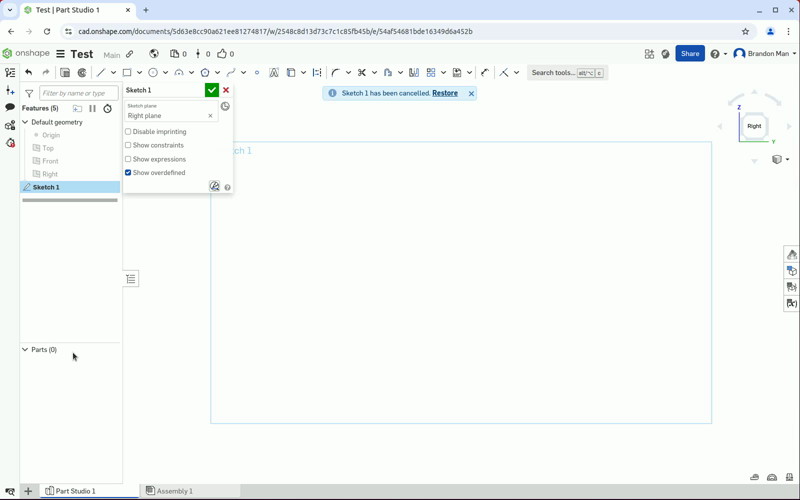
key(y)
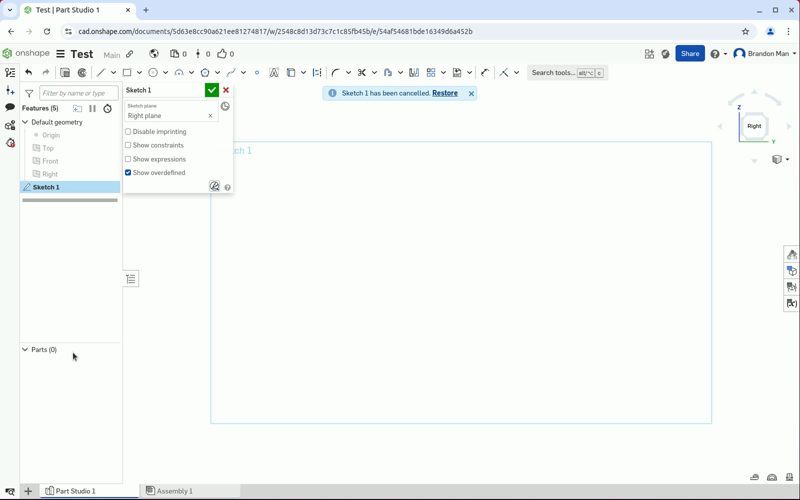
key(l)
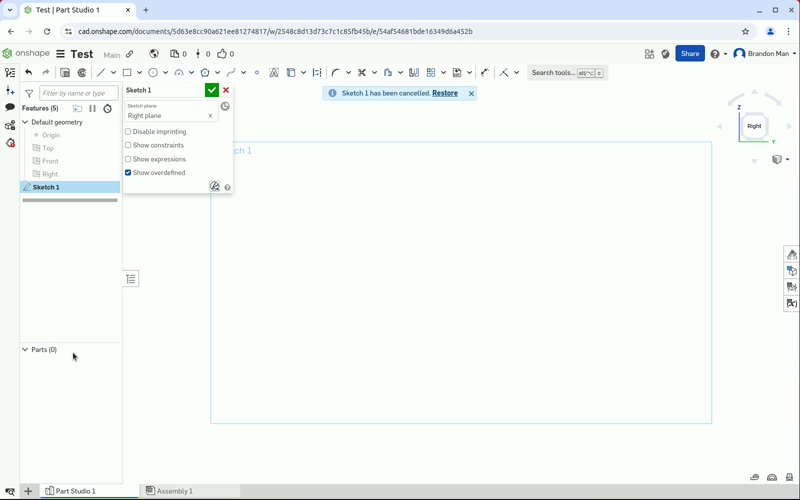
key_down(shift)
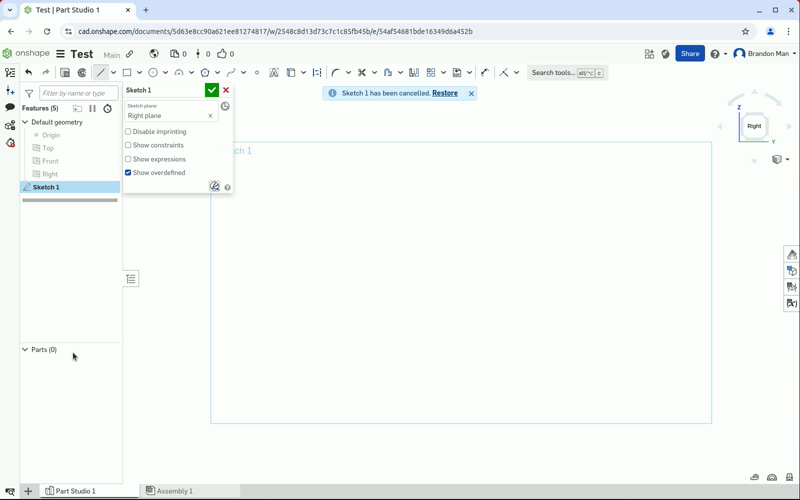
mouse_move(348, 282)
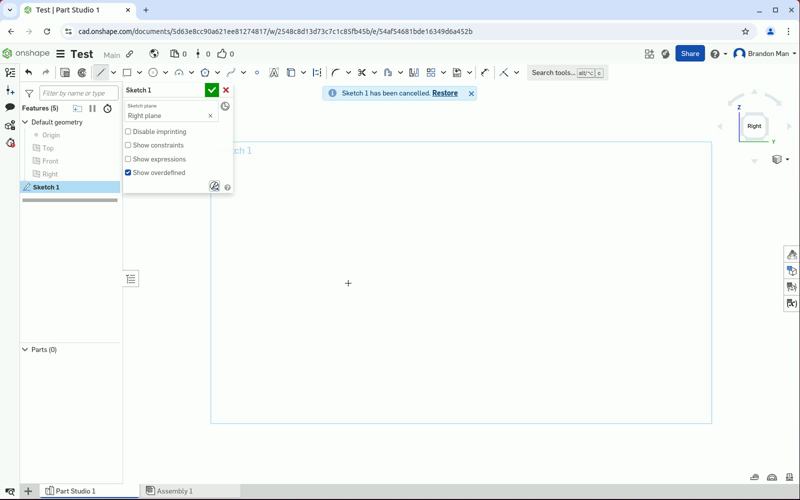
click(348, 282)
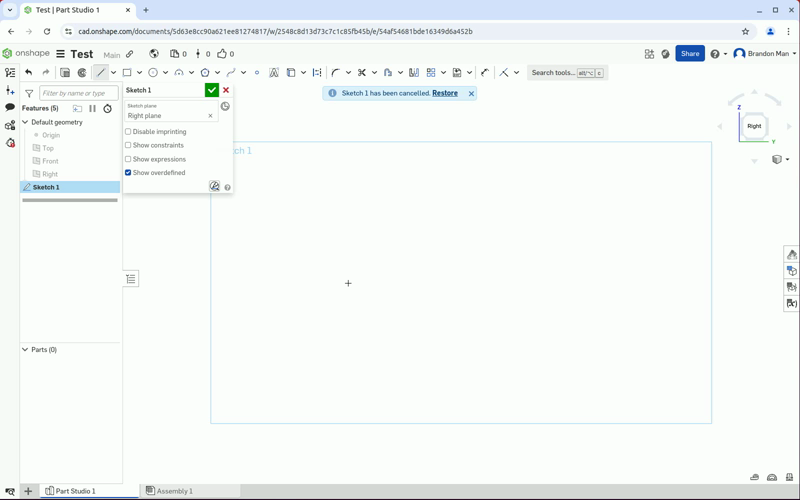
key_up(shift)
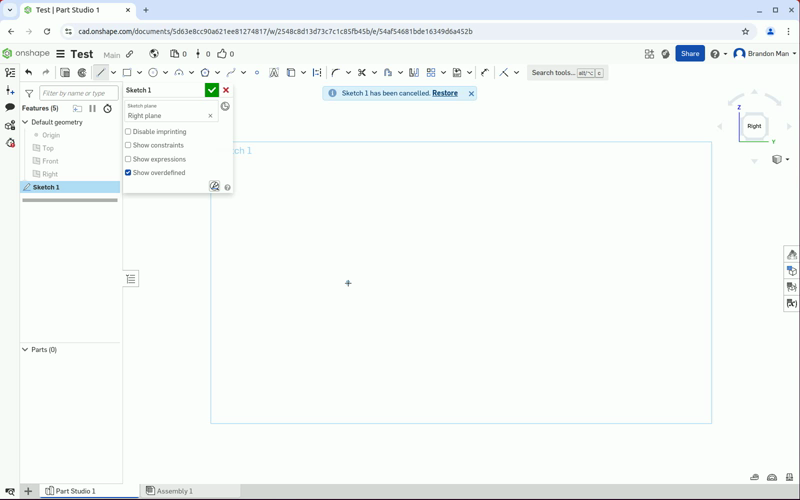
key_down(shift)
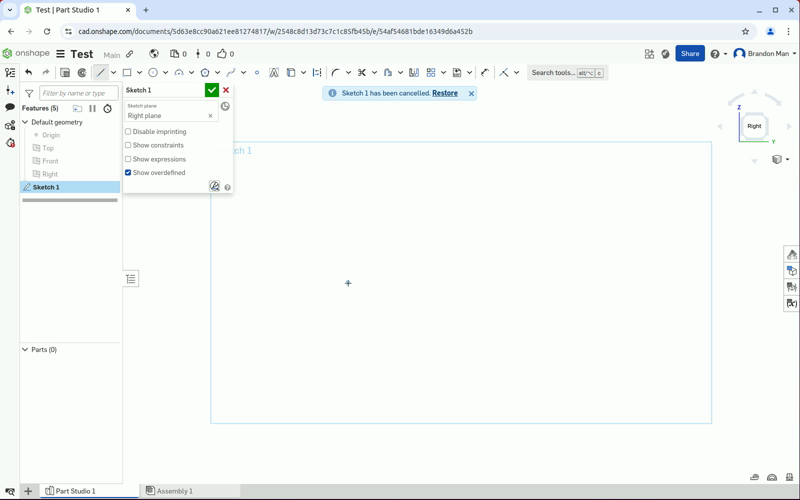
mouse_move(460, 282)
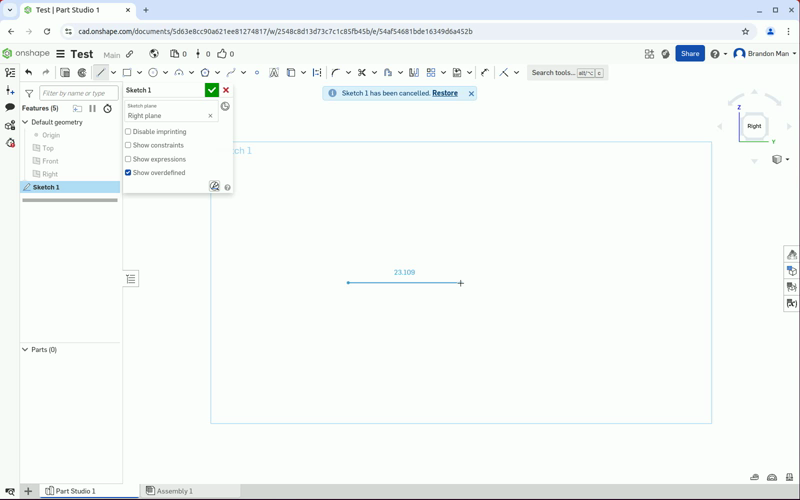
click(460, 282)
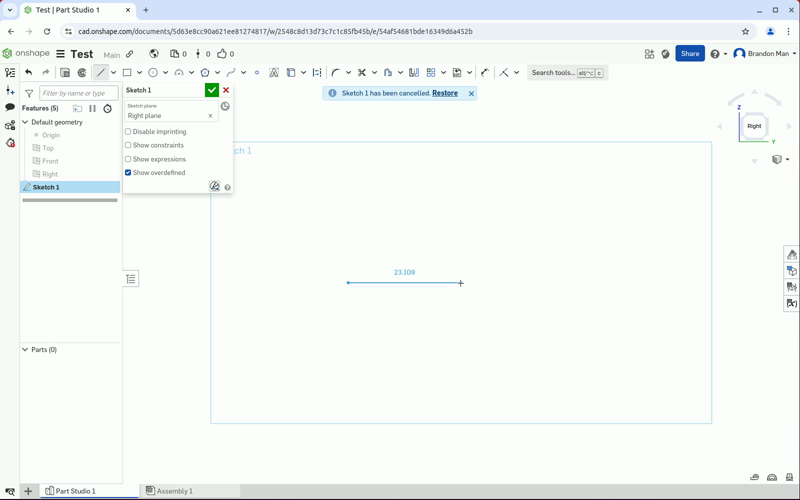
key_up(shift)
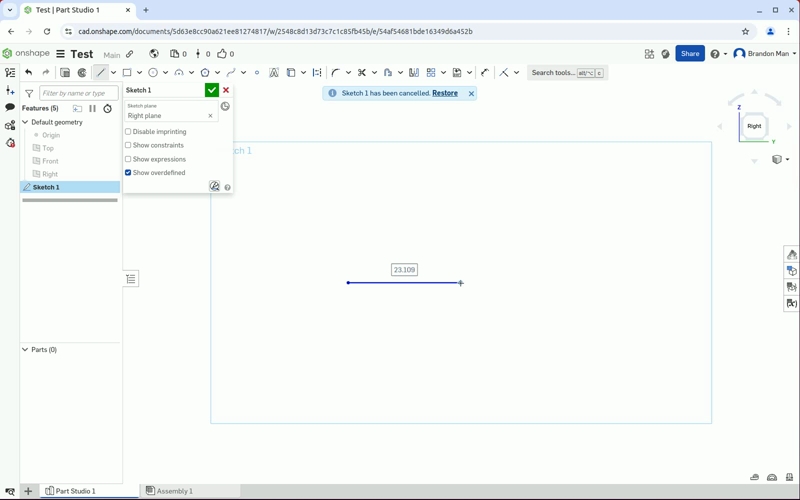
key_down(shift)
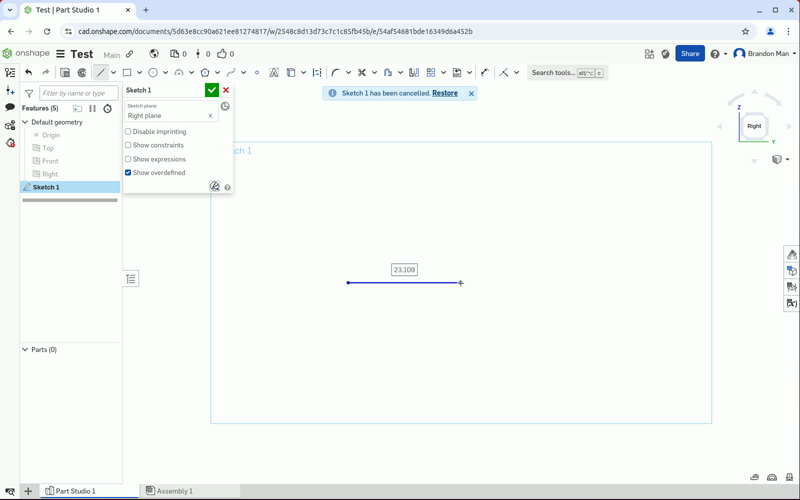
mouse_move(460, 170)
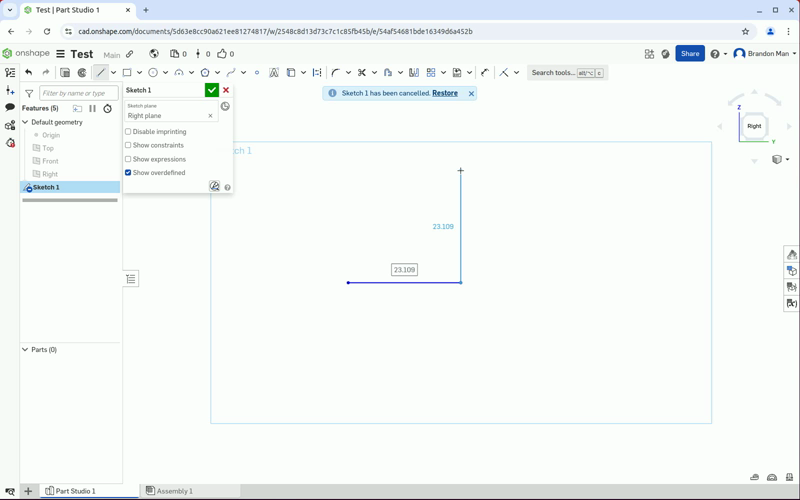
click(460, 170)
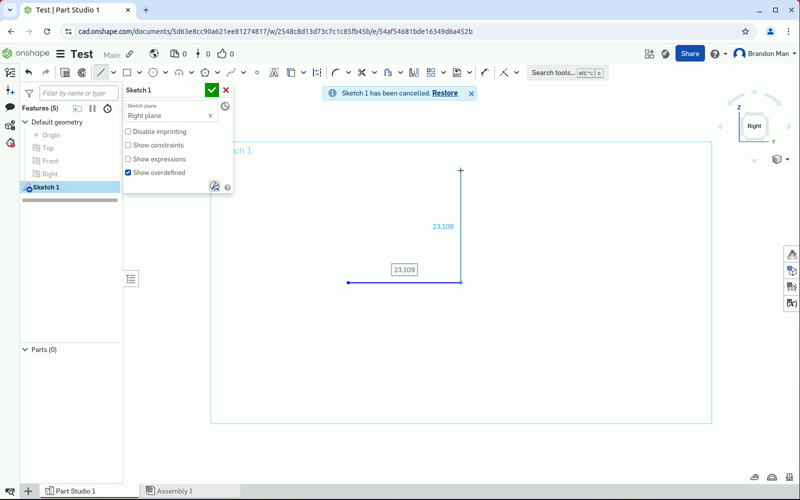
key_up(shift)
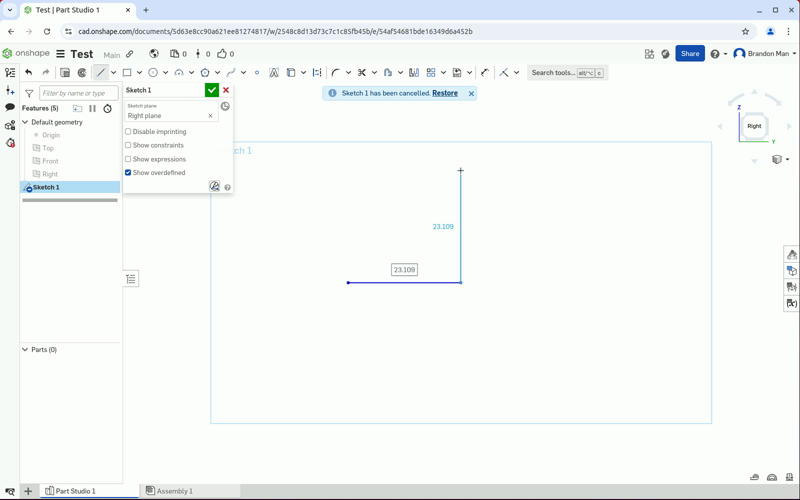
key_down(shift)
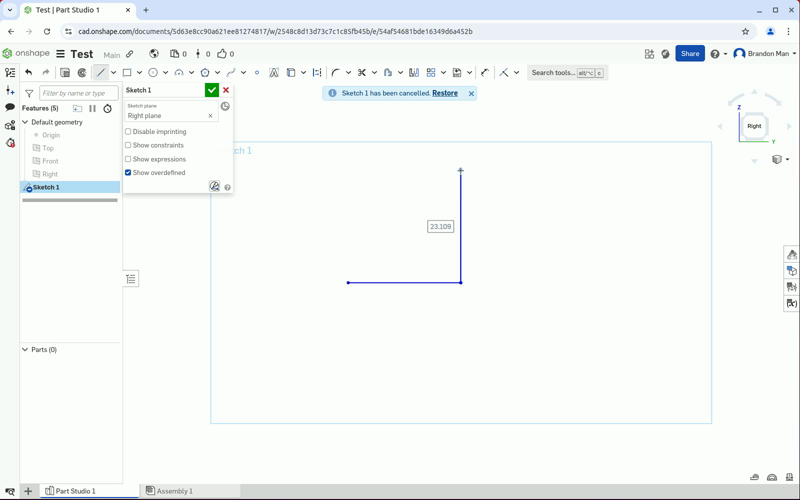
mouse_move(348, 282)
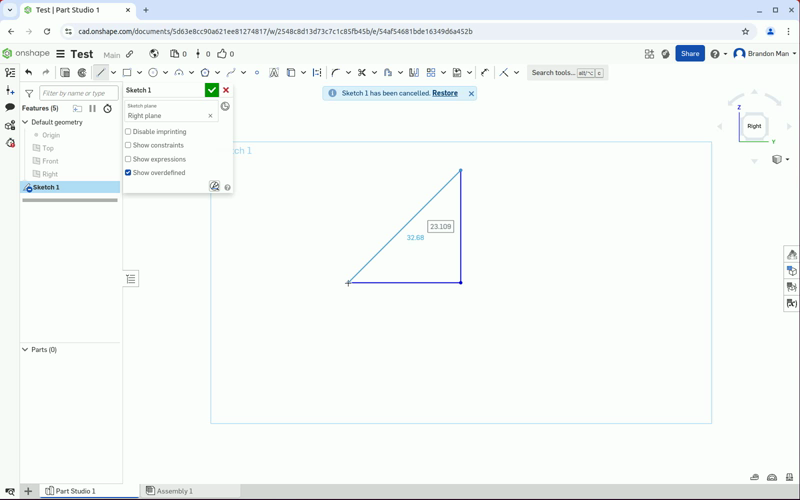
key_up(shift)
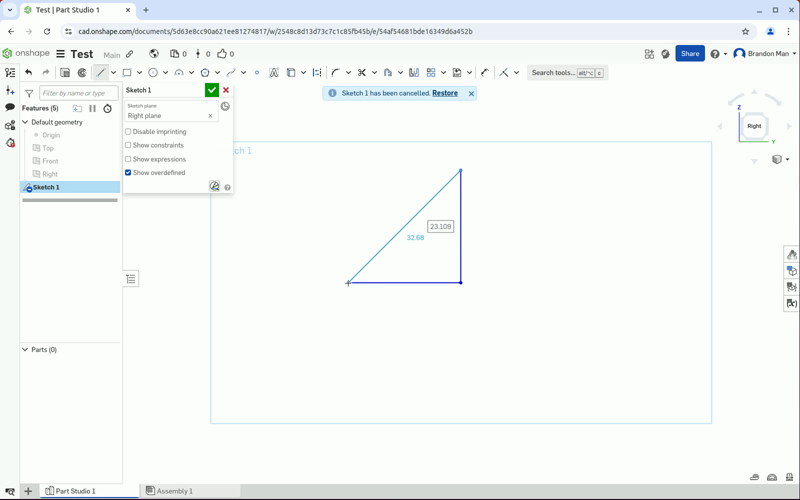
click(348, 282)
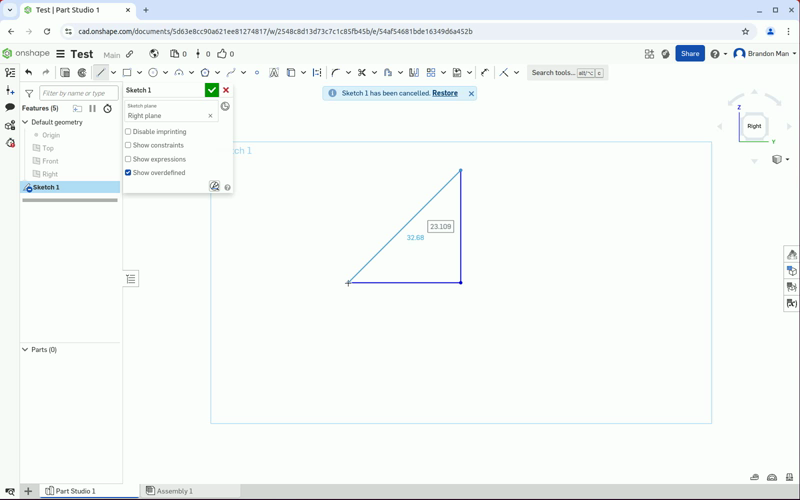
key(esc)
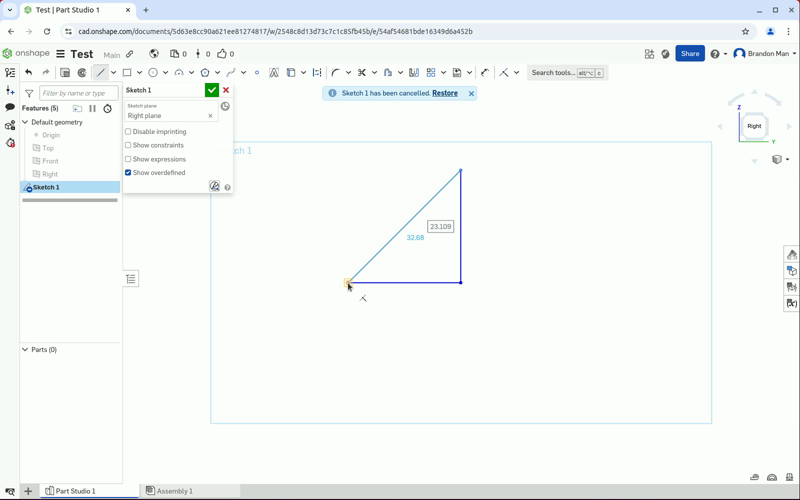
mouse_move(424, 245)
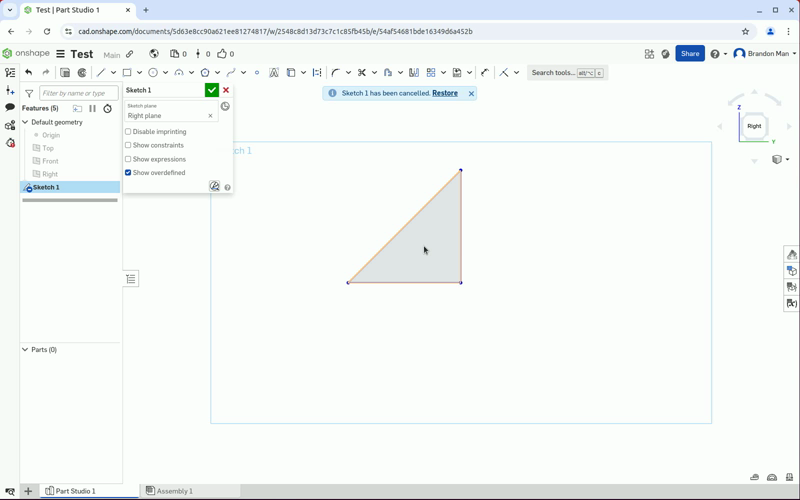
click(424, 245)
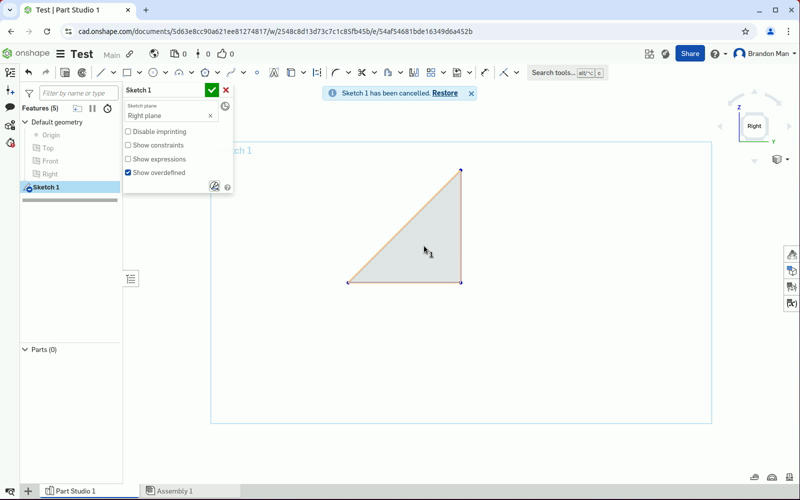
mouse_move(73, 352)
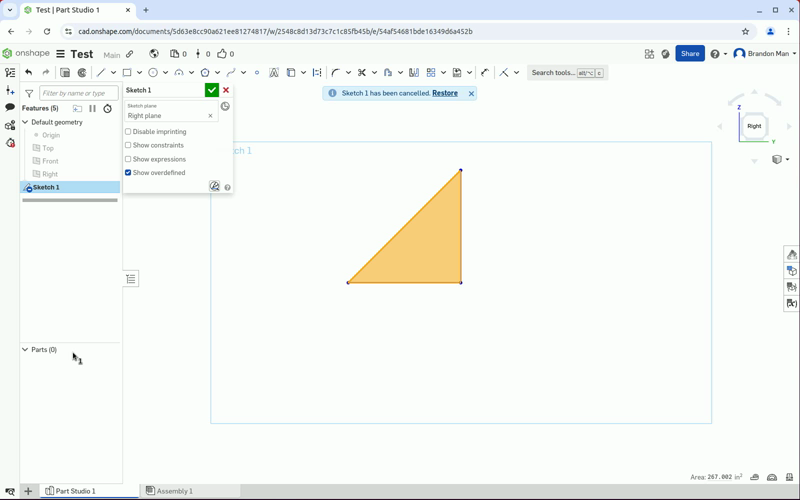
key(shift+y)
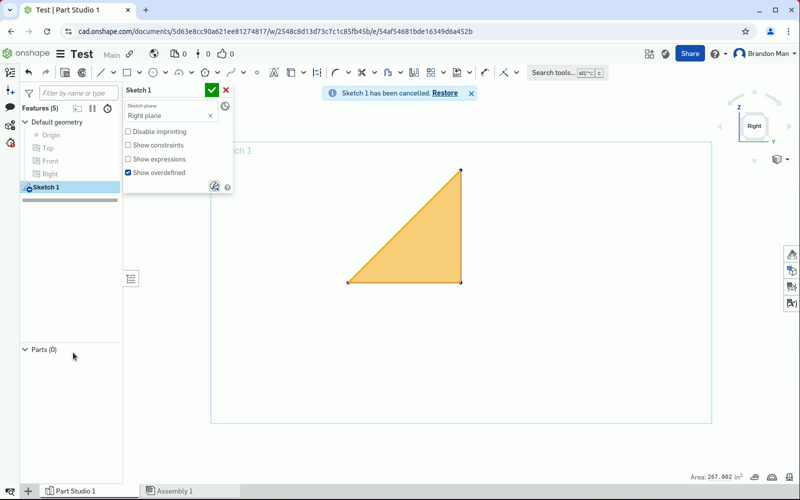
key(shift+e)
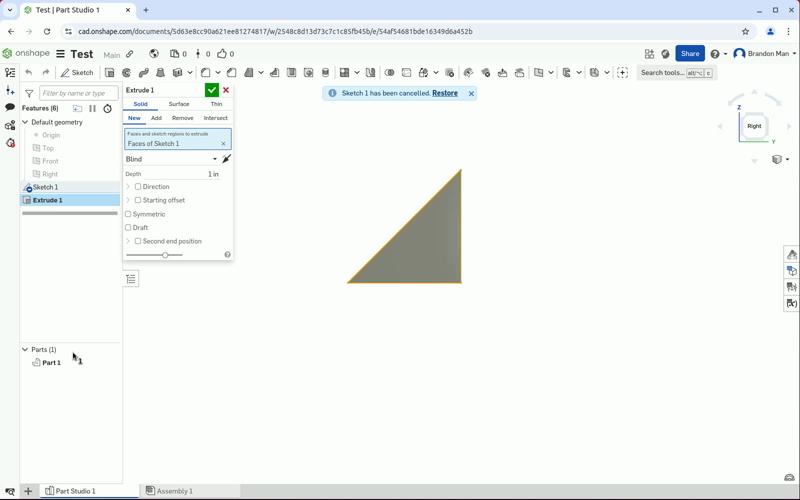
mouse_move(143, 106)
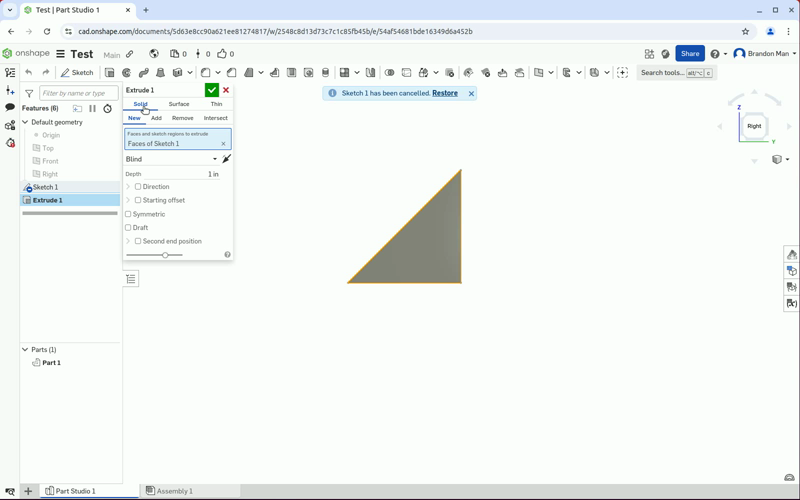
click(143, 106)
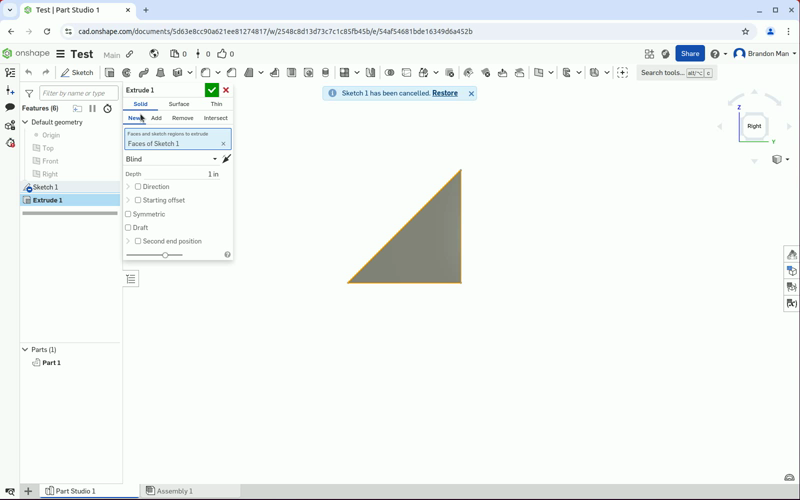
mouse_move(137, 120)
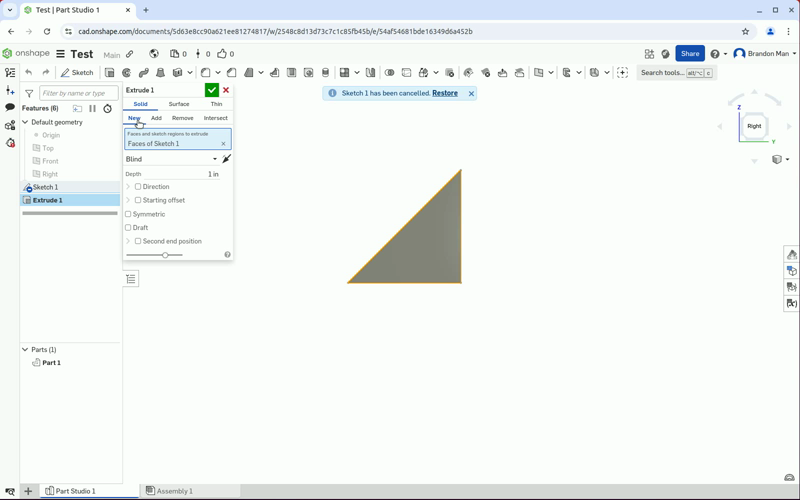
click(137, 120)
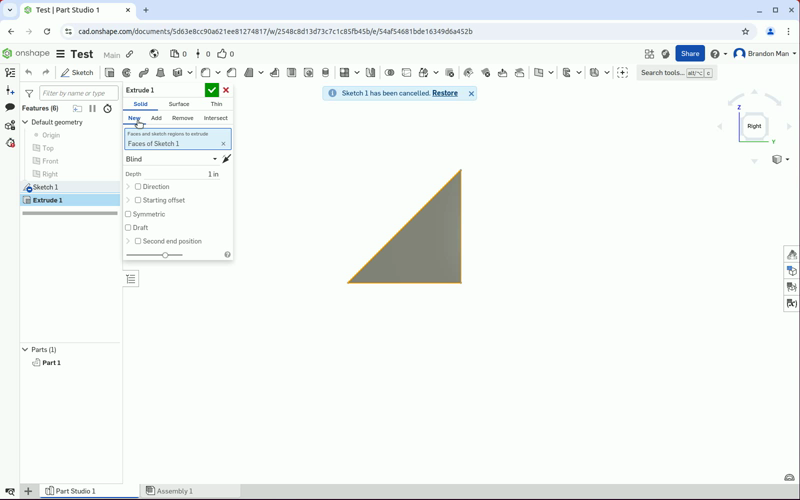
key(tab, 4)
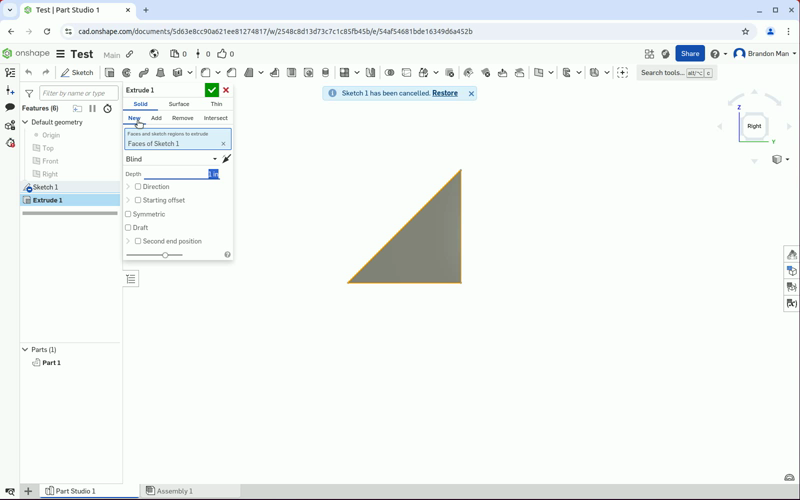
text(34.662)
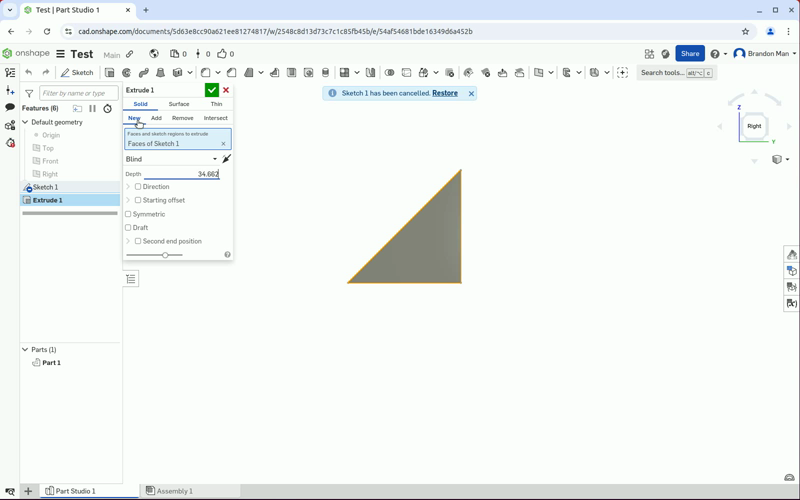
key(tab, 3)
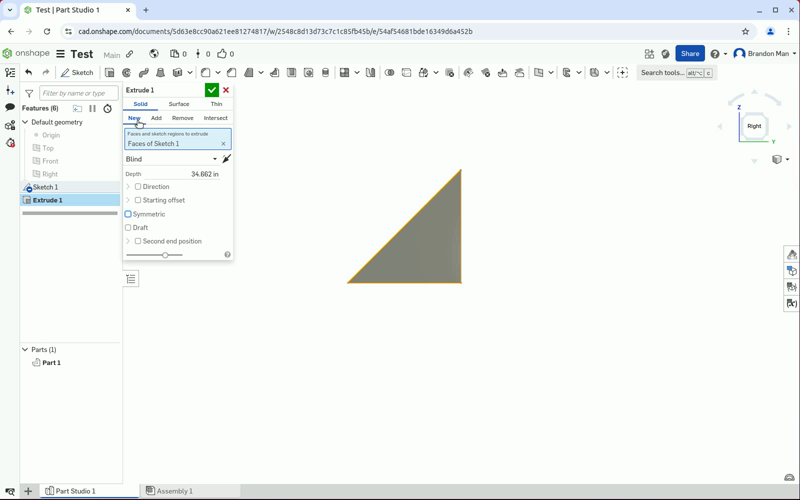
key(space)
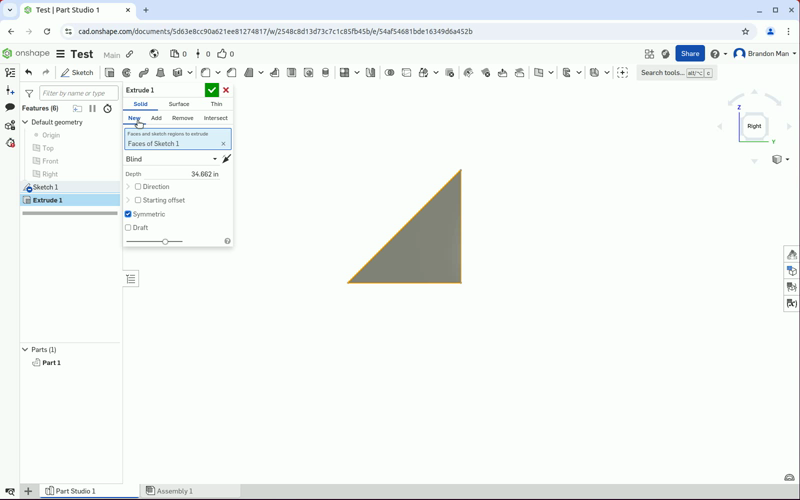
key(enter)
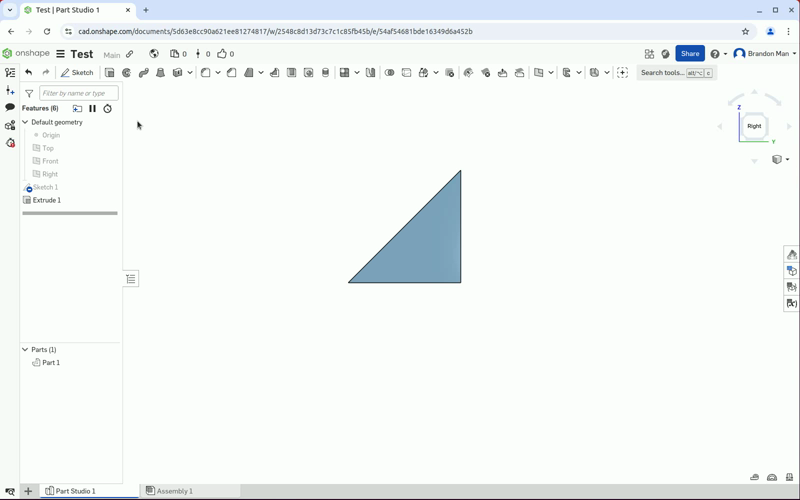
key(shift+h)
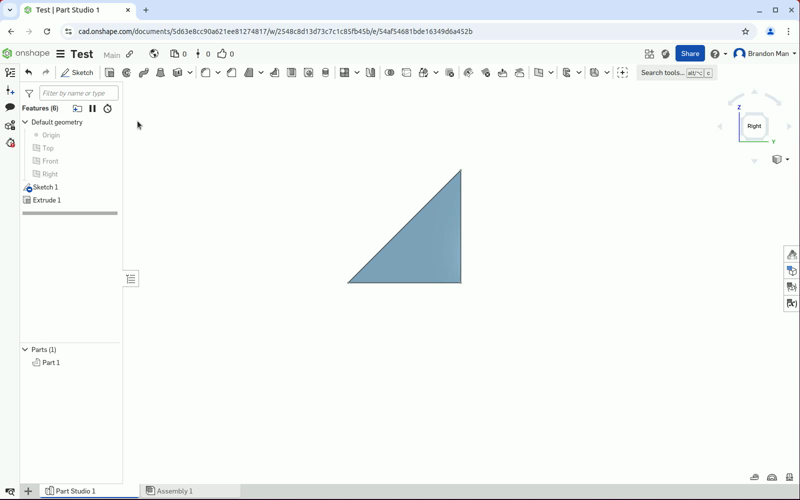
key(shift+h)
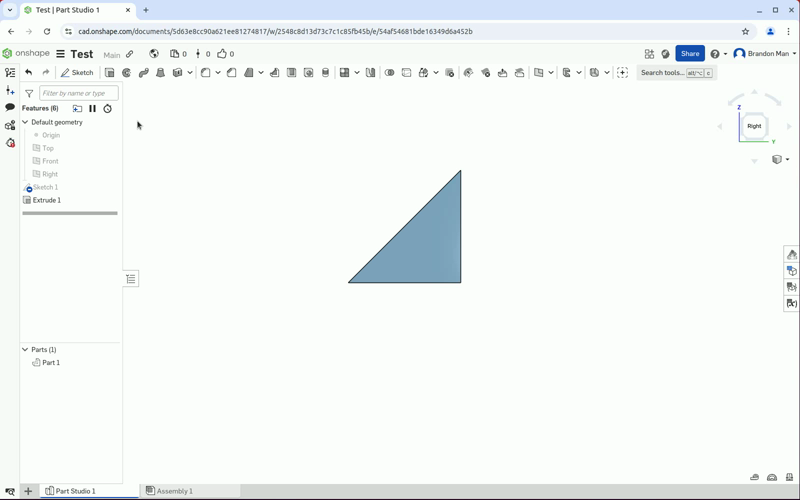
mouse_move(73, 189)
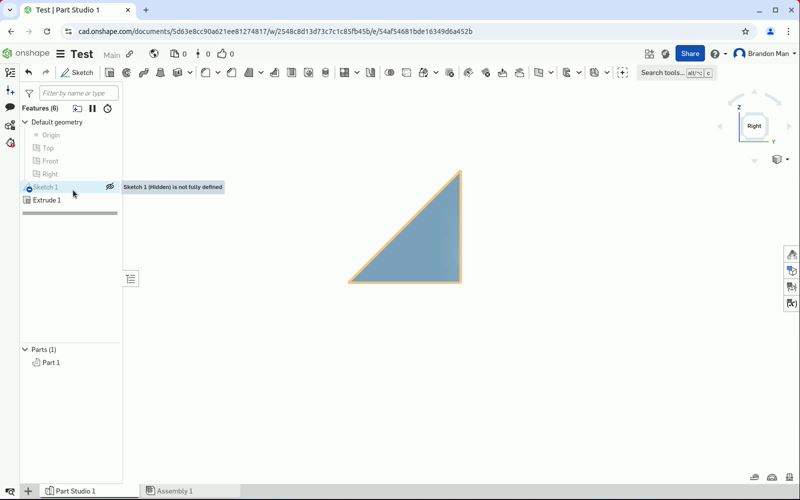
click(73, 189)
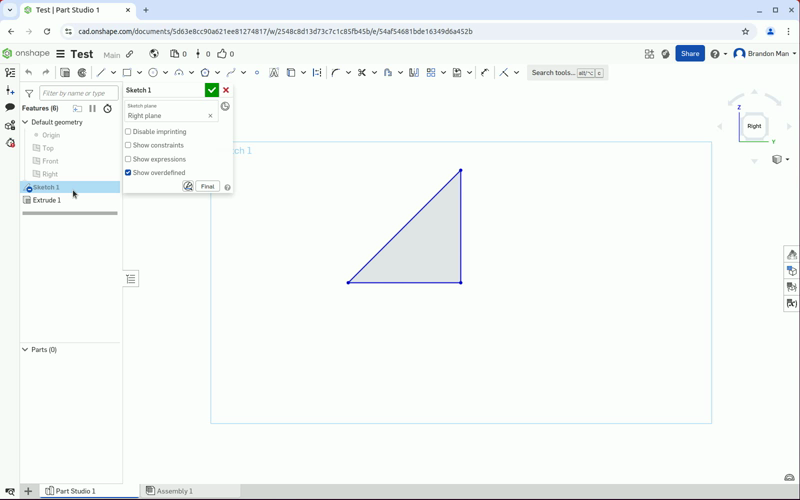
mouse_move(229, 92)
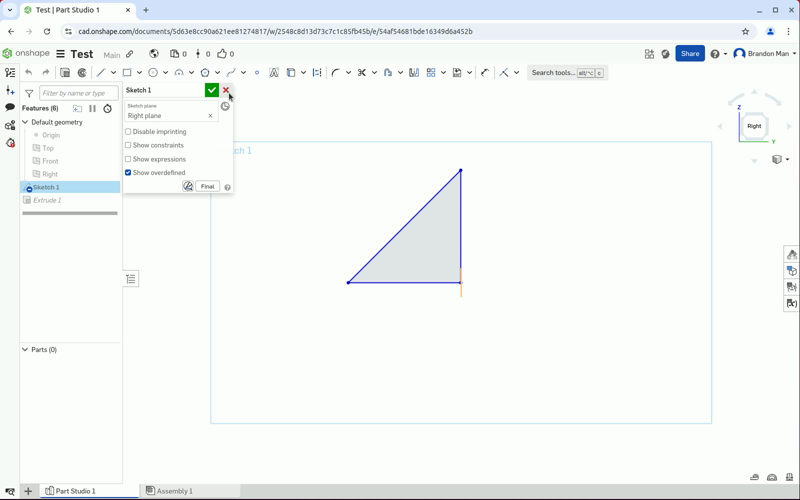
click(229, 92)
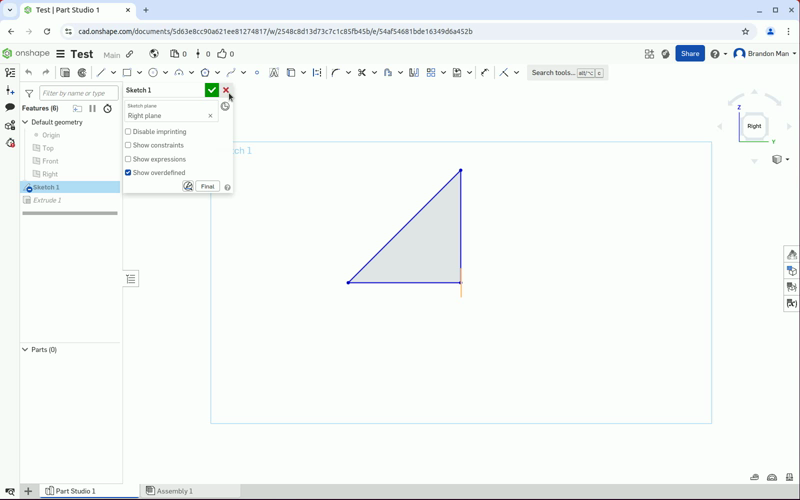
key(shift+s)
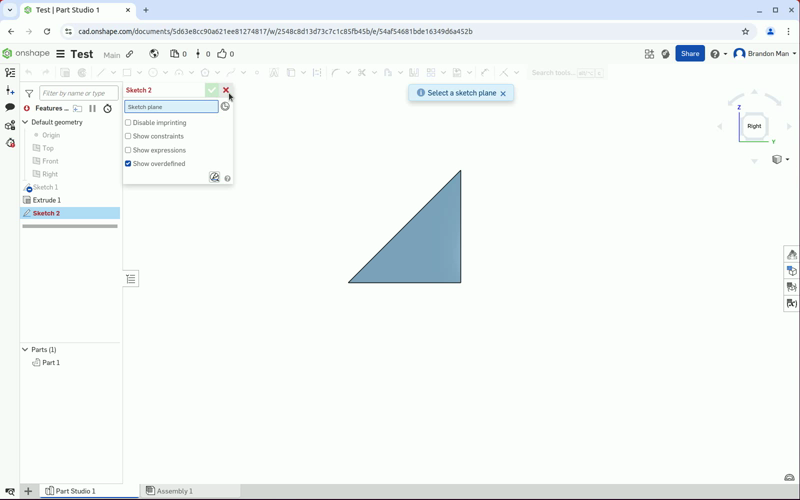
mouse_move(73, 176)
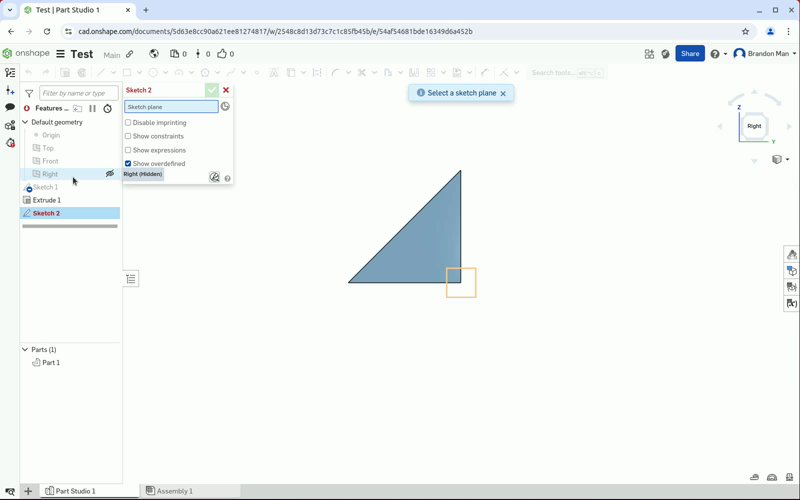
click(73, 176)
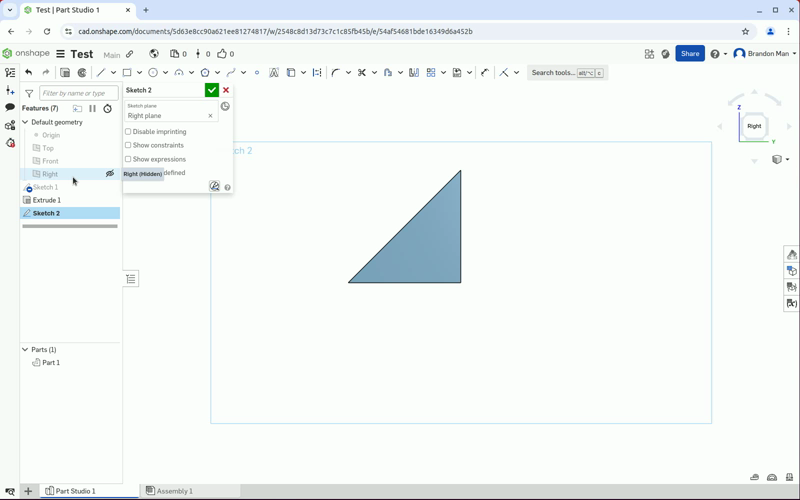
mouse_move(73, 352)
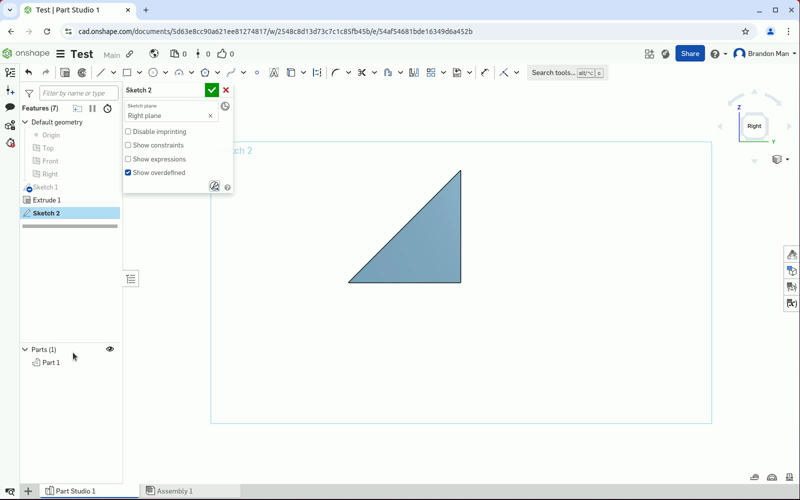
key(y)
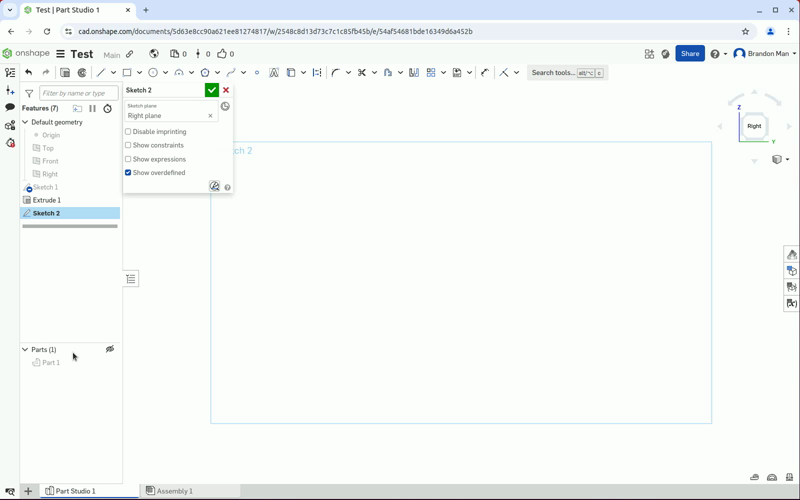
key(l)
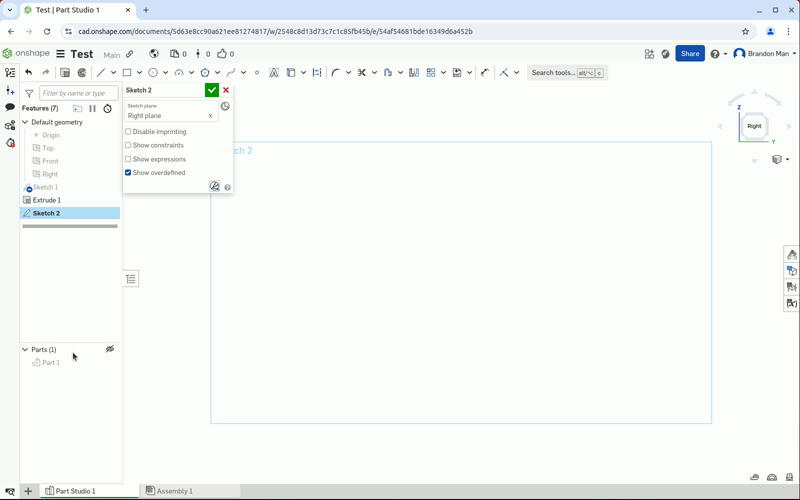
key_down(shift)
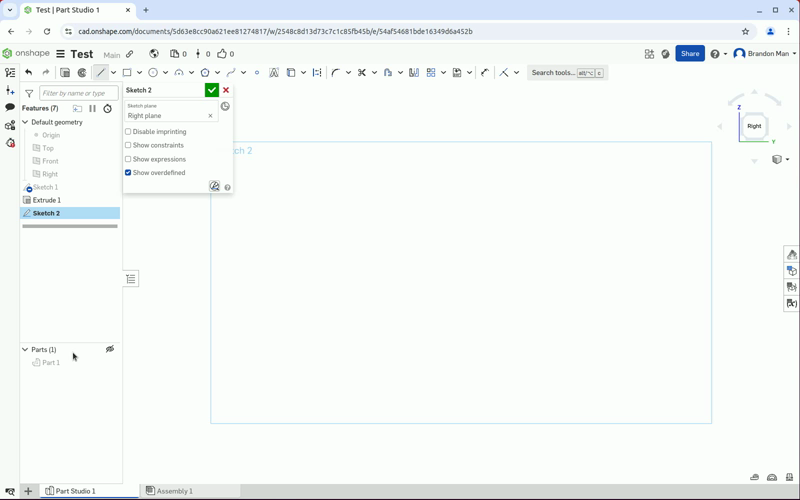
mouse_move(348, 282)
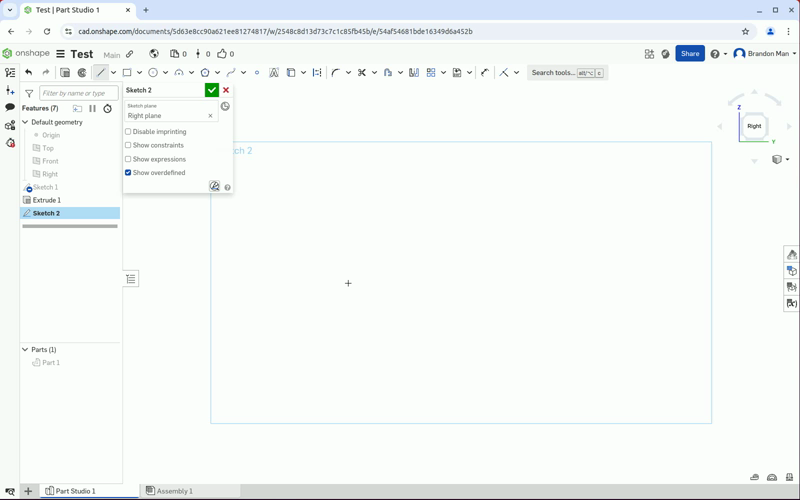
click(348, 282)
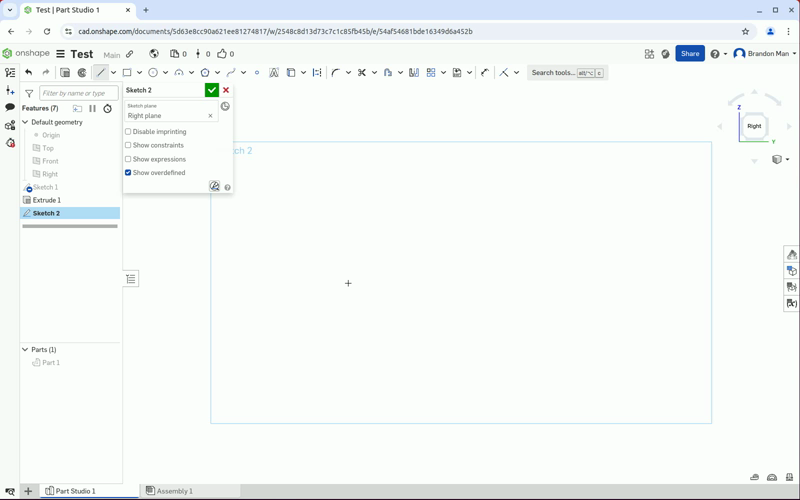
key_up(shift)
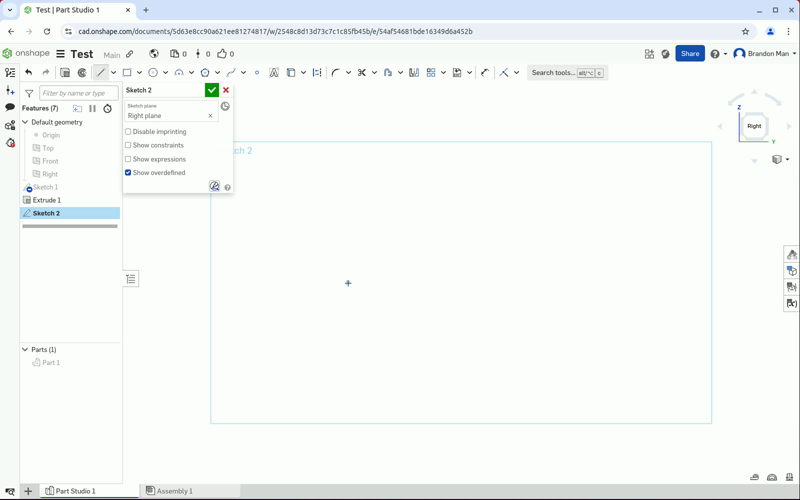
key_down(shift)
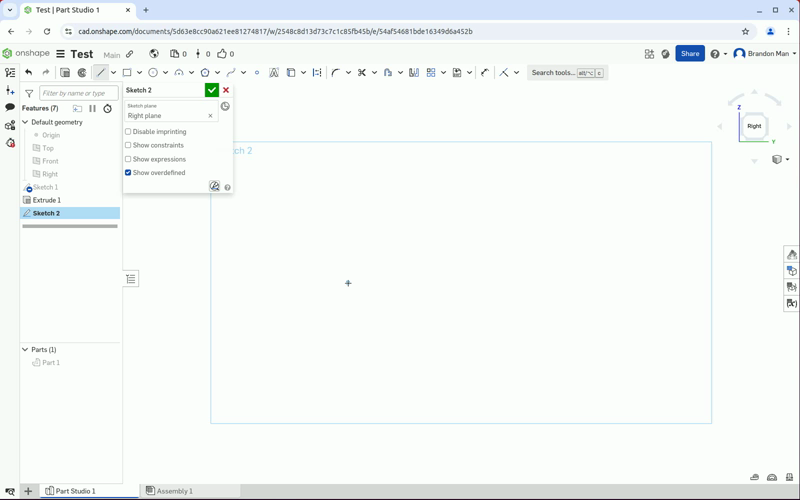
mouse_move(378, 282)
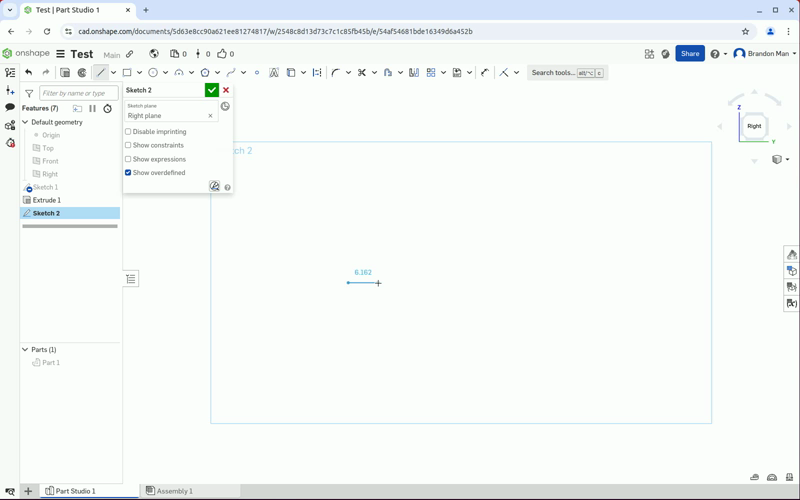
mouse_move(404, 282)
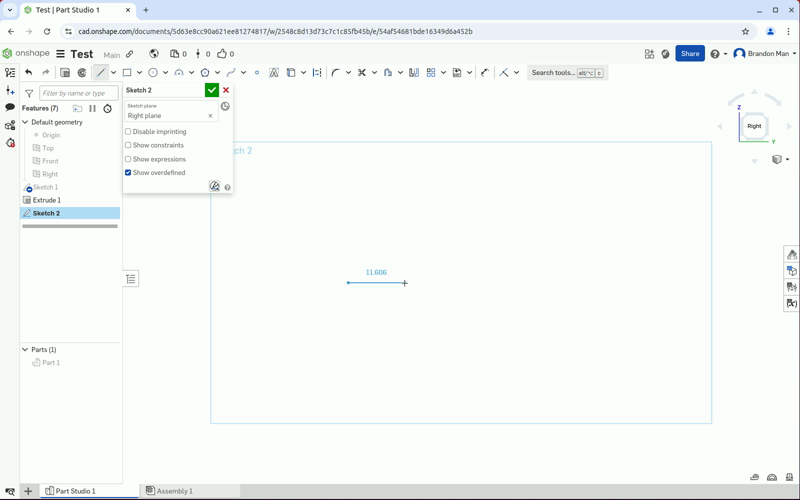
click(404, 282)
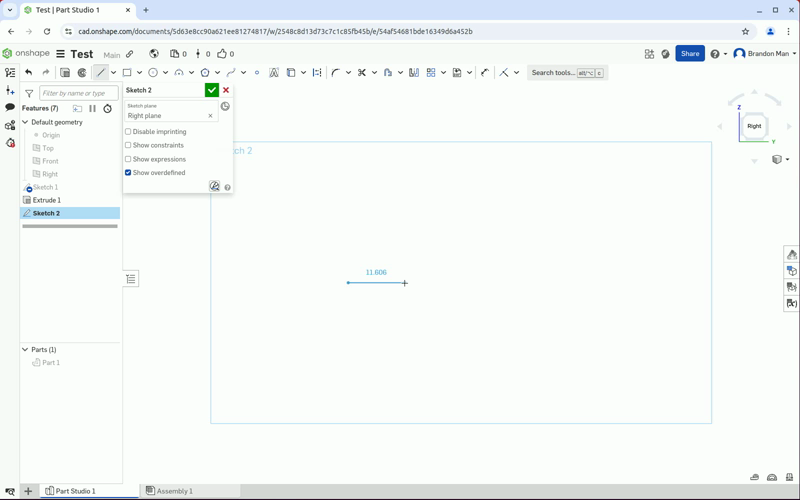
key_up(shift)
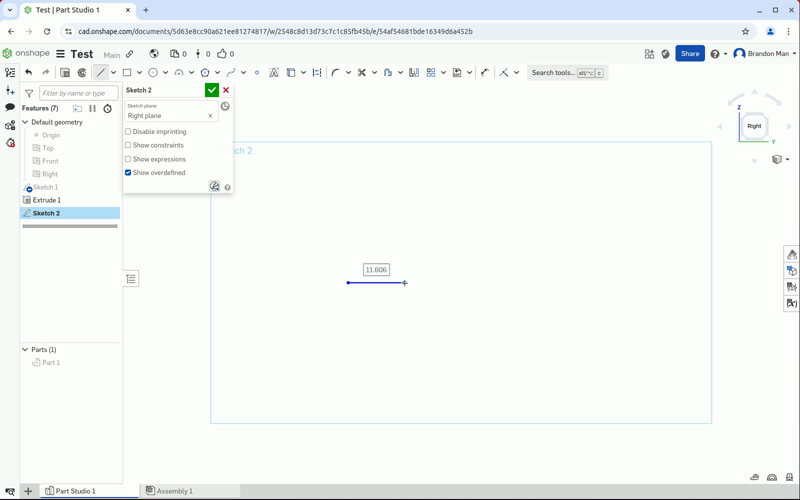
key_down(shift)
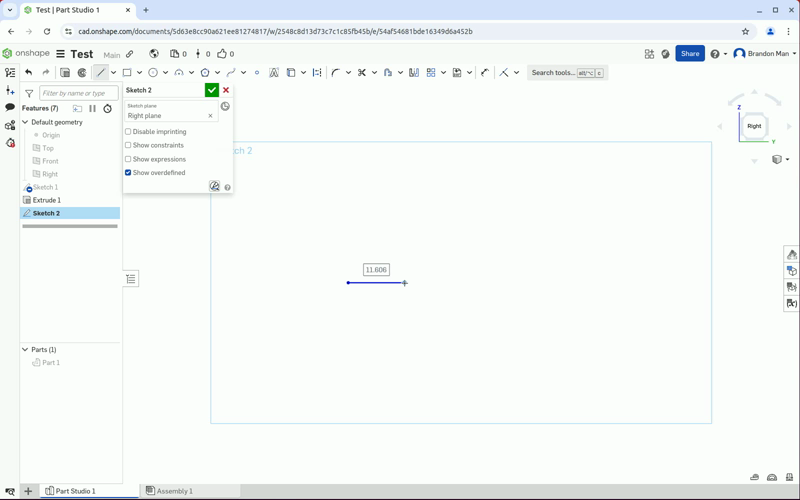
mouse_move(434, 282)
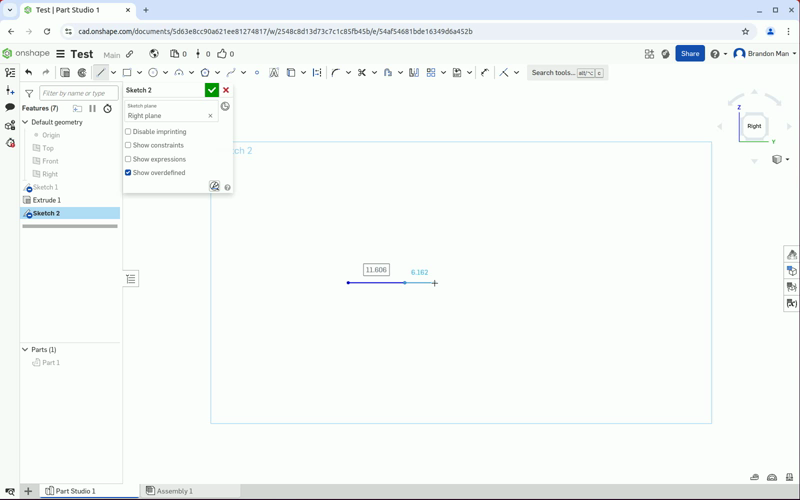
mouse_move(404, 226)
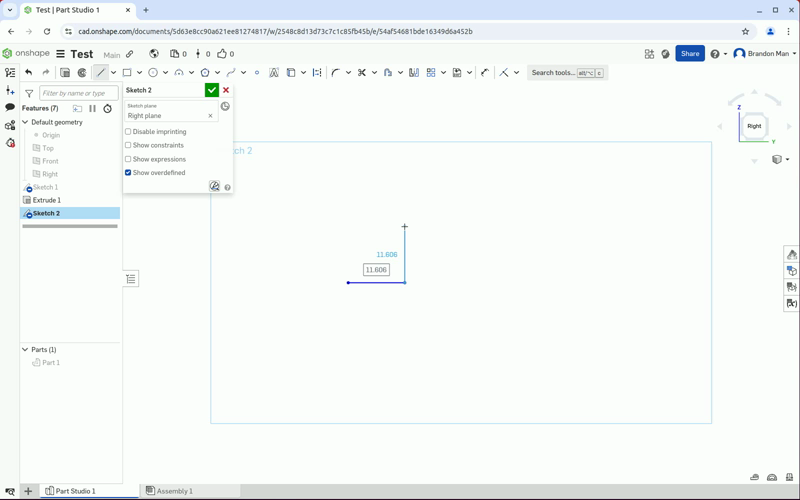
click(404, 226)
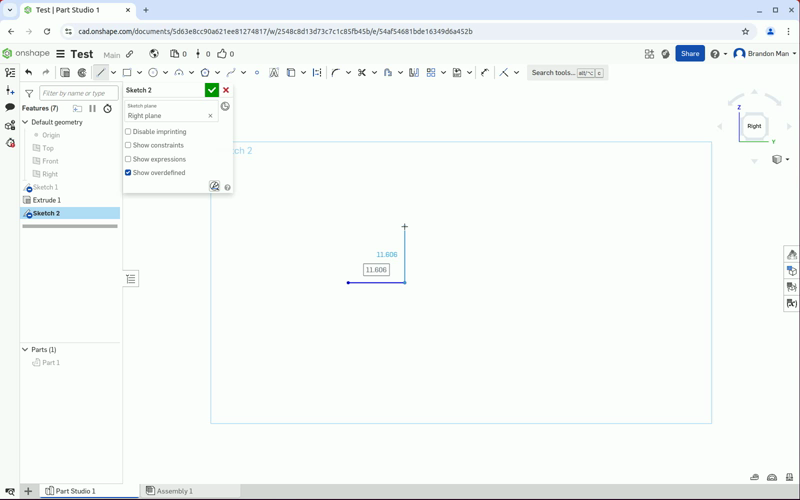
key_up(shift)
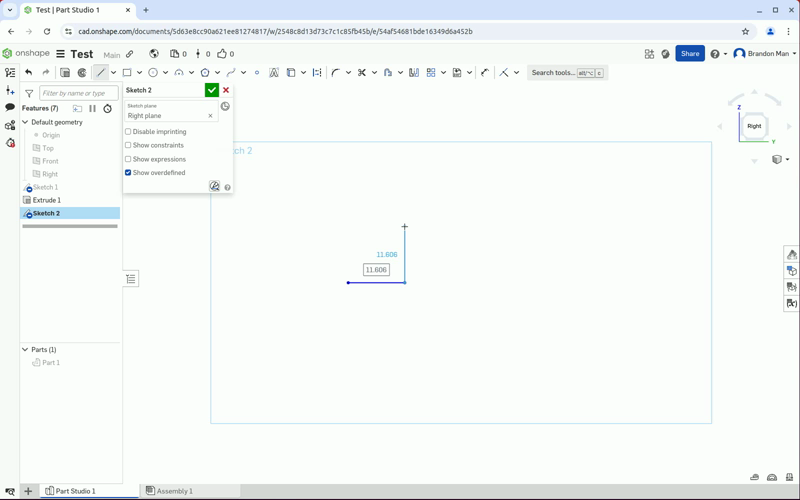
key_down(shift)
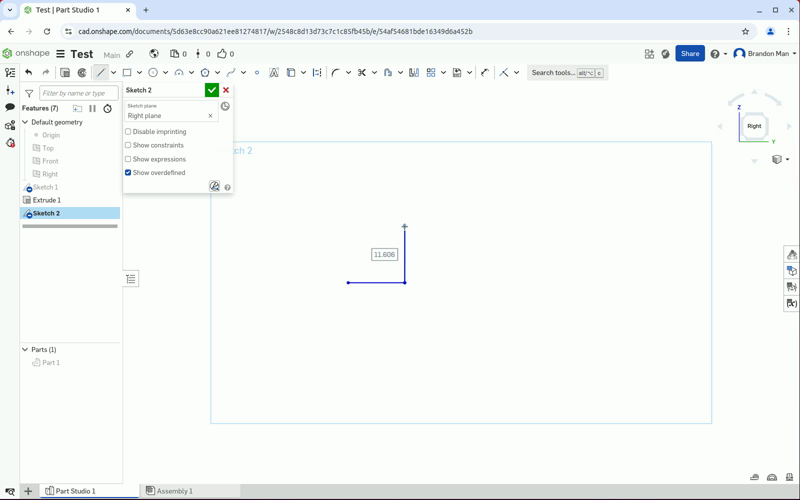
mouse_move(348, 282)
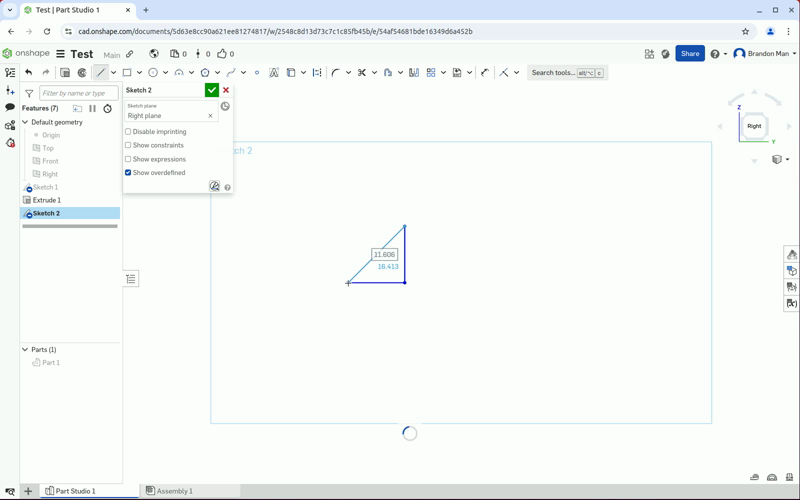
key_up(shift)
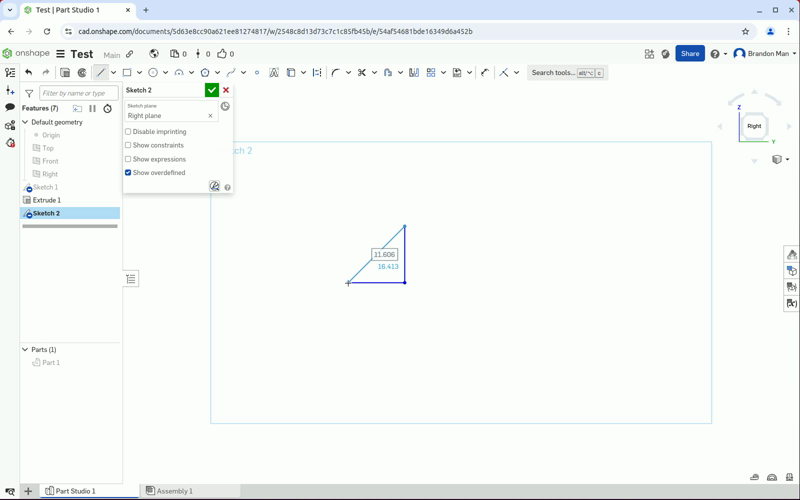
click(348, 282)
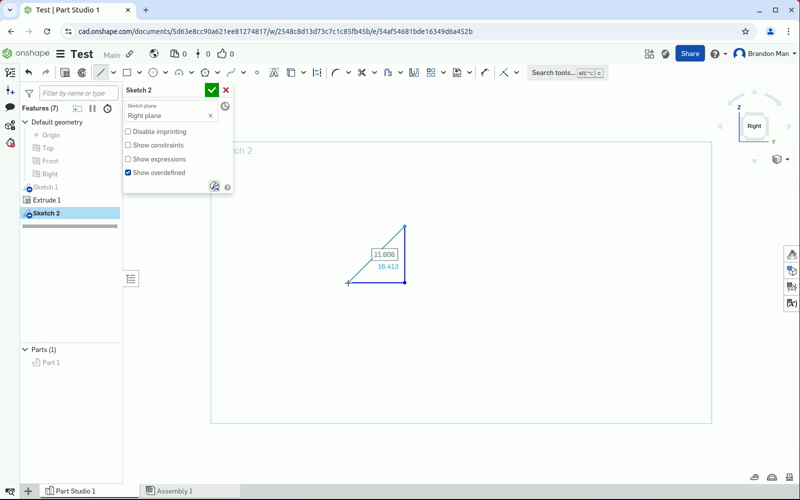
key(esc)
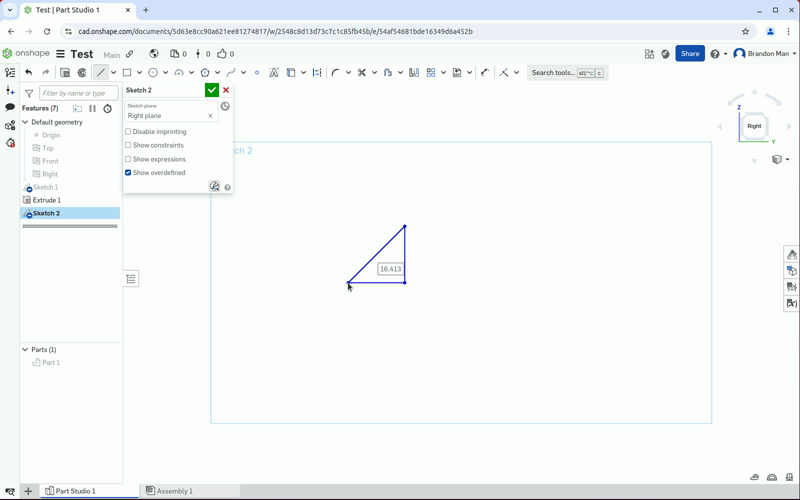
mouse_move(383, 280)
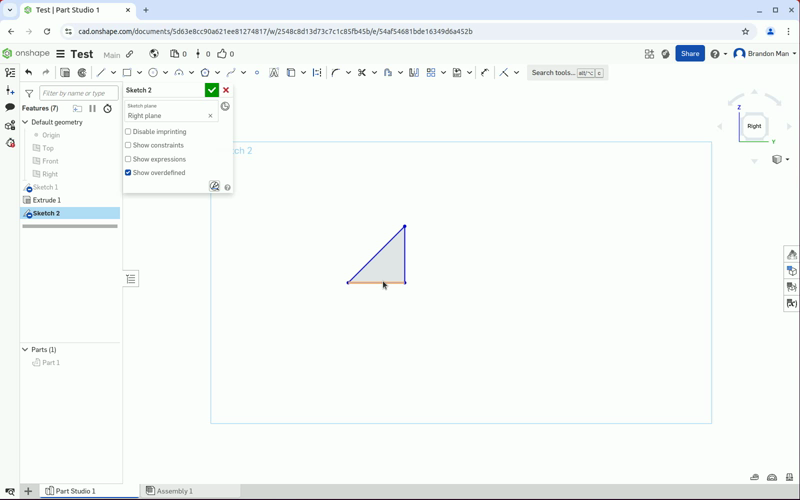
scroll(6)
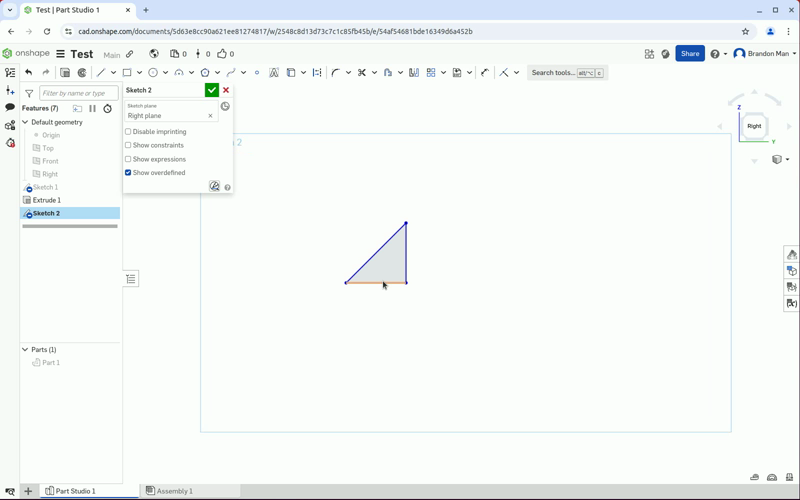
scroll(6)
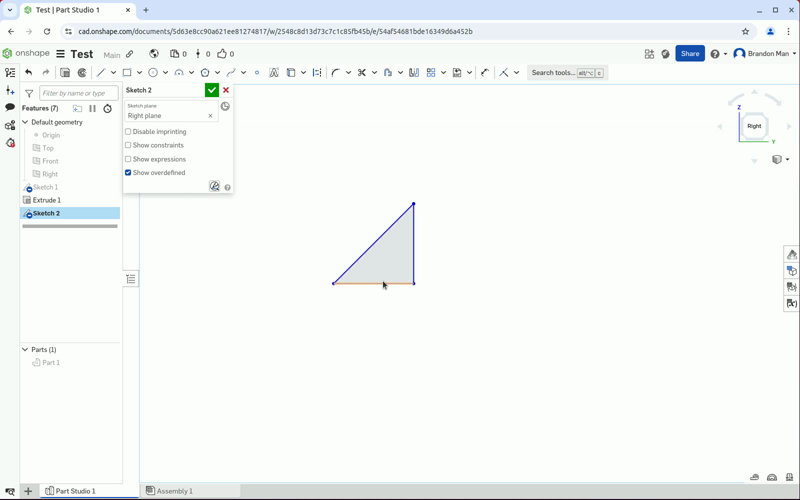
scroll(6)
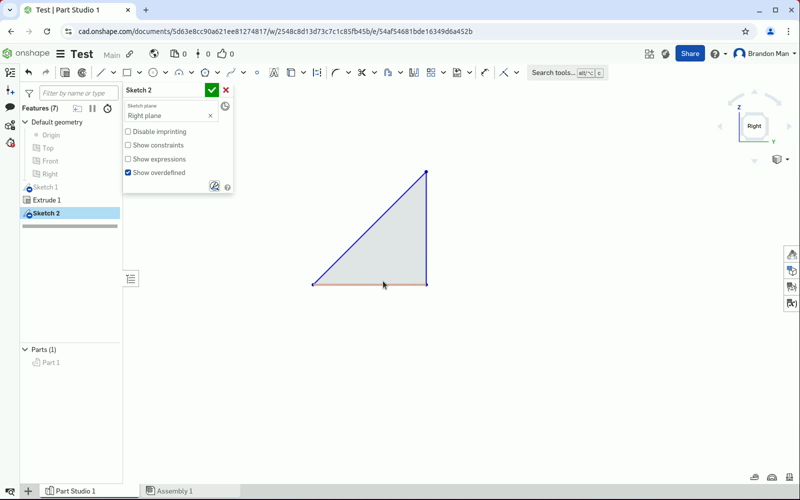
scroll(6)
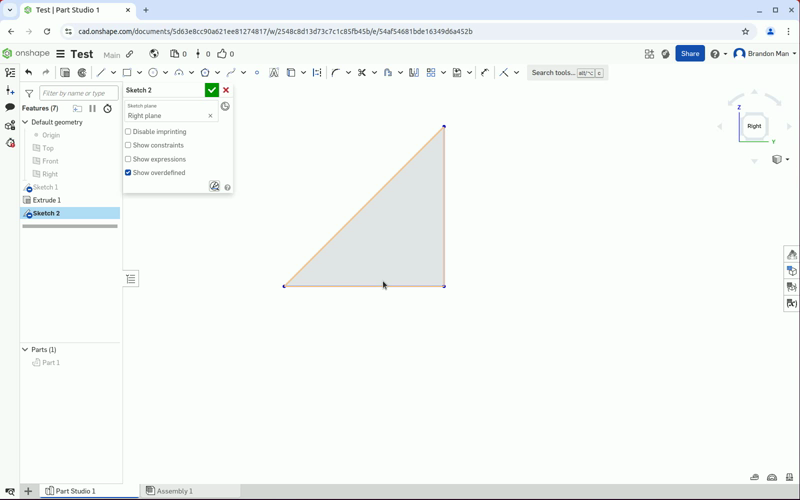
scroll(6)
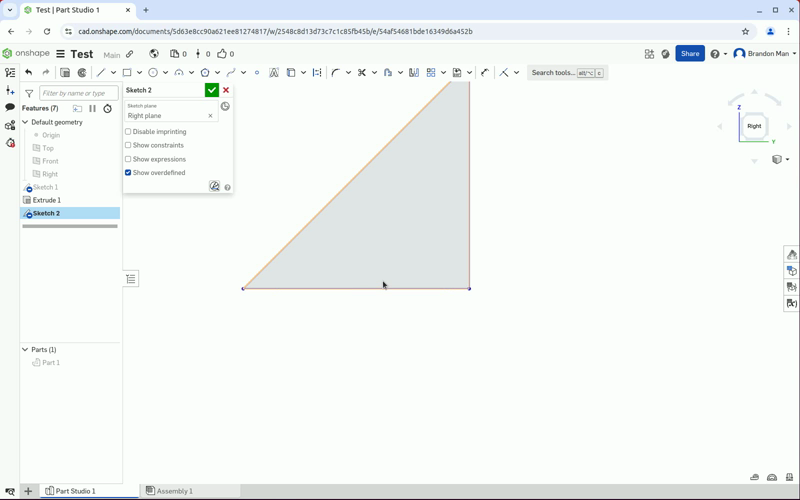
scroll(6)
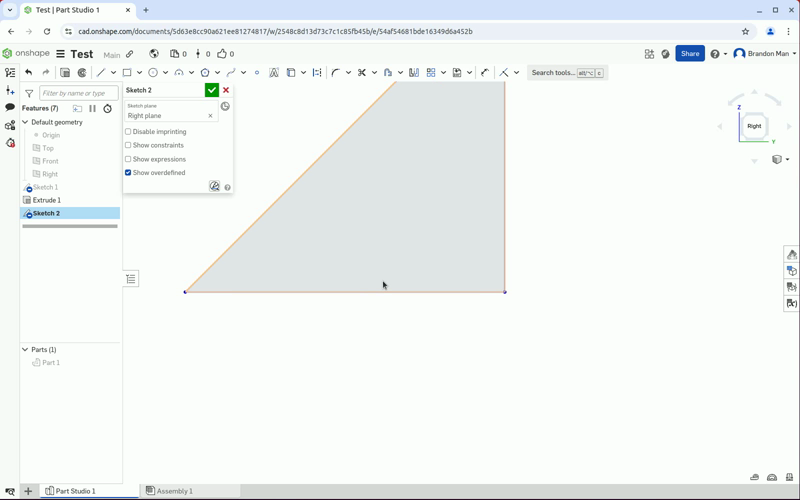
scroll(6)
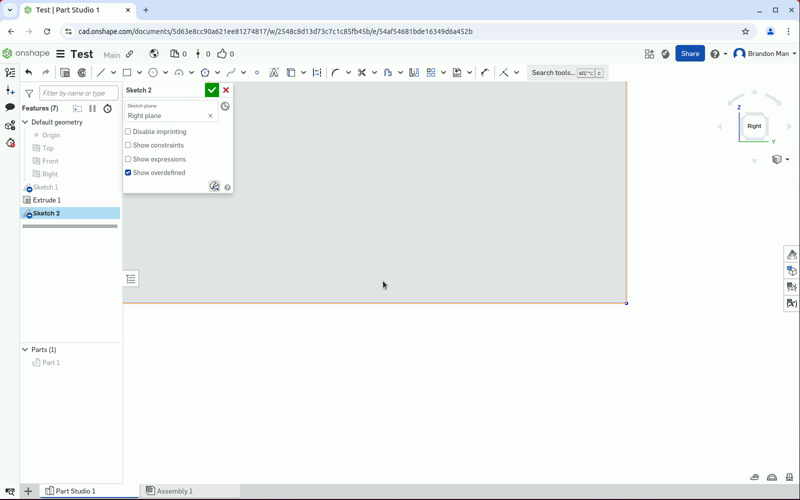
click(383, 280)
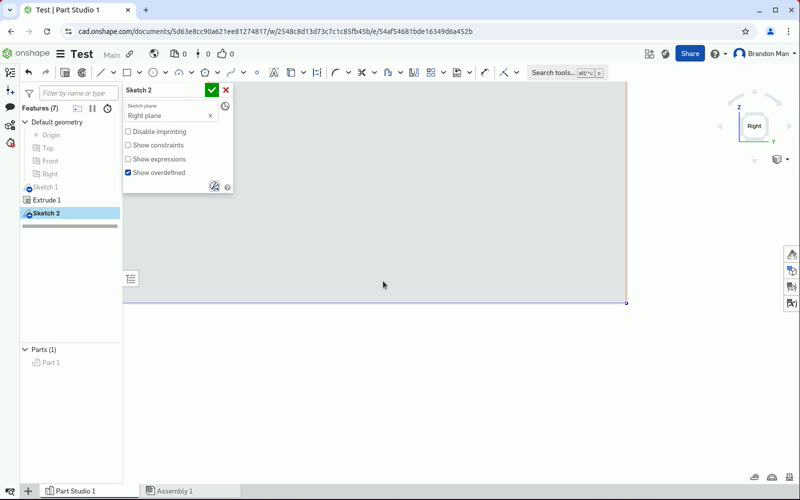
scroll(-6)
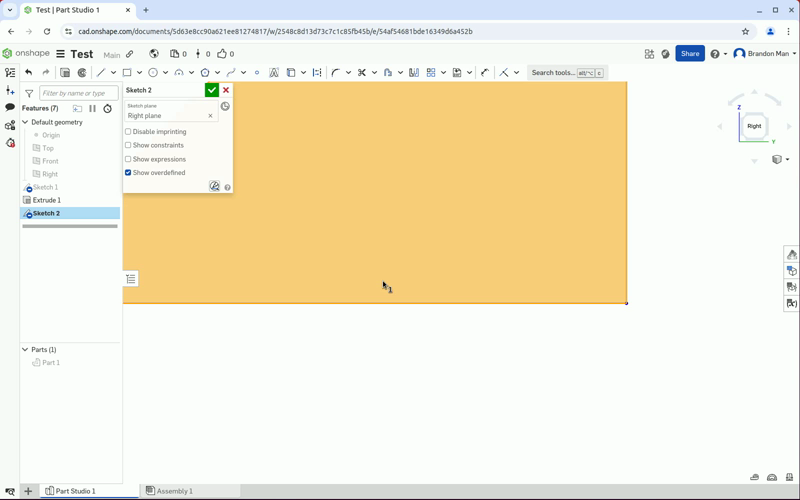
scroll(-6)
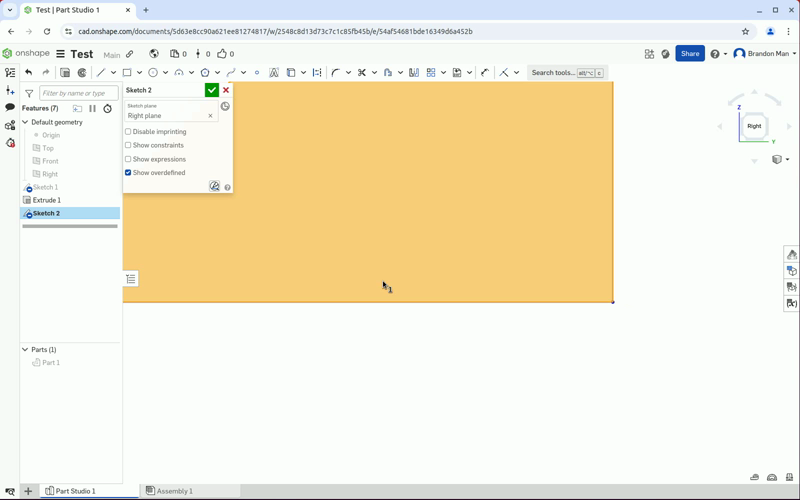
scroll(-6)
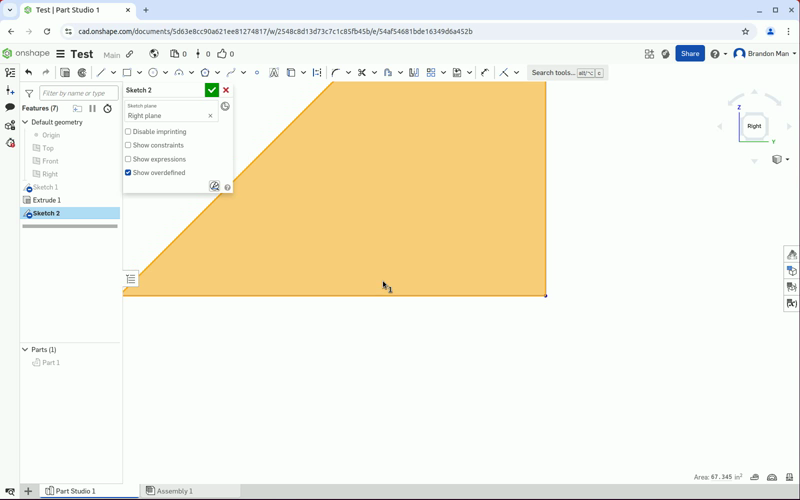
scroll(-6)
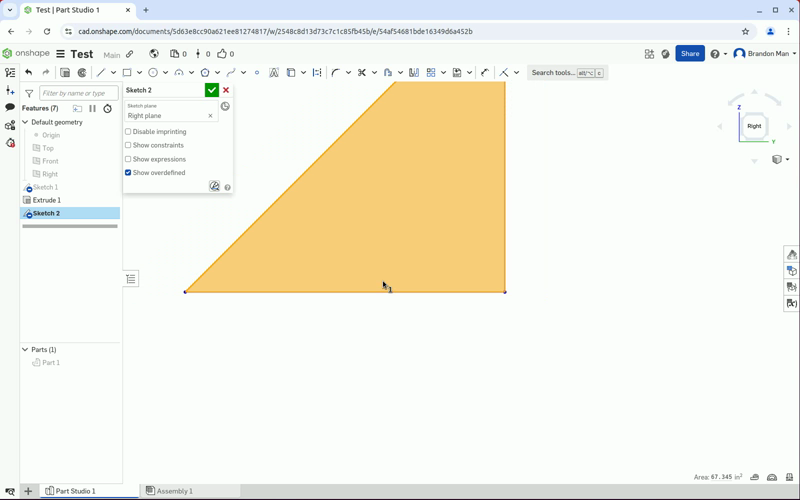
scroll(-6)
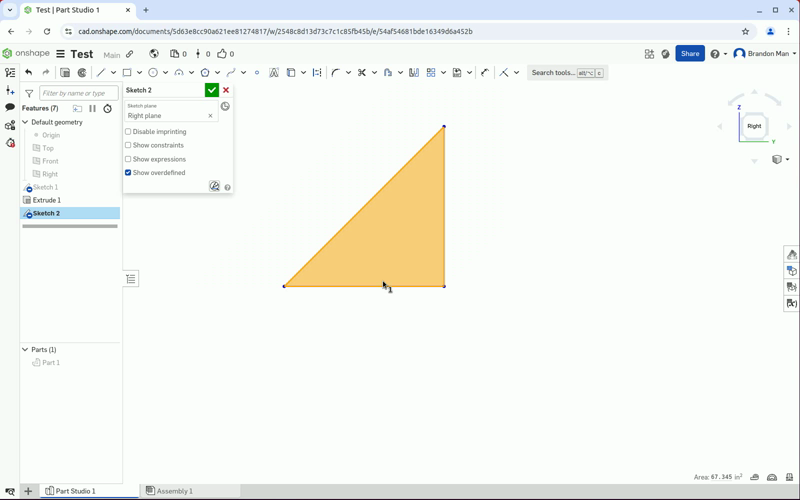
scroll(-6)
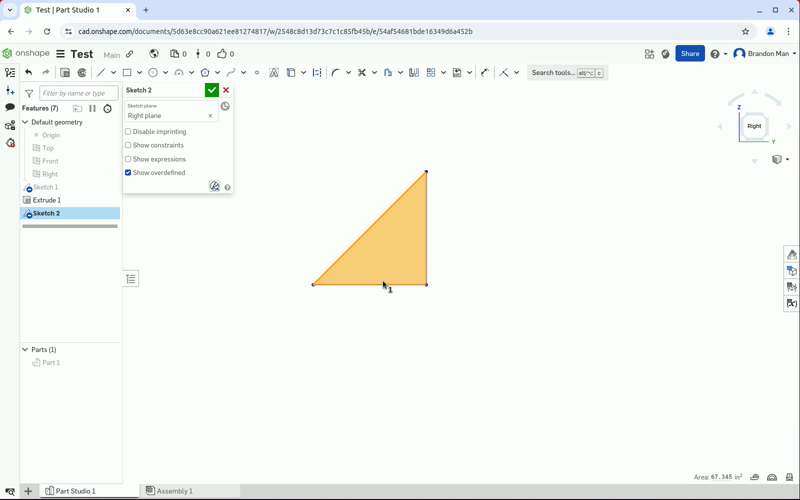
scroll(-6)
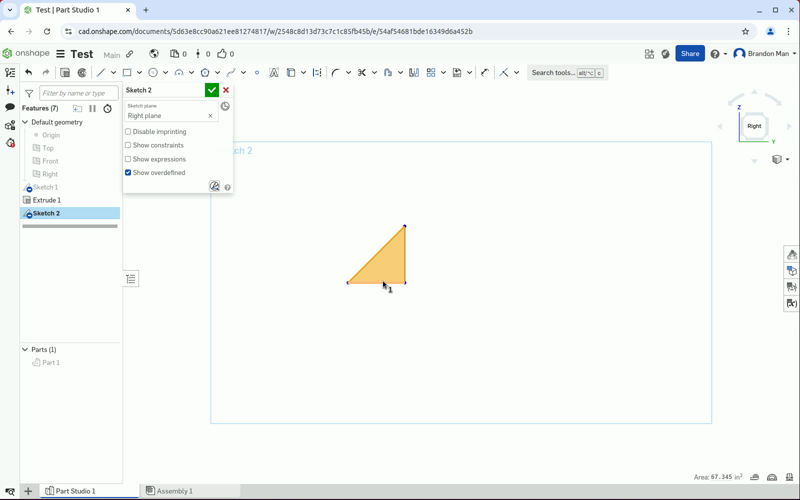
mouse_move(73, 352)
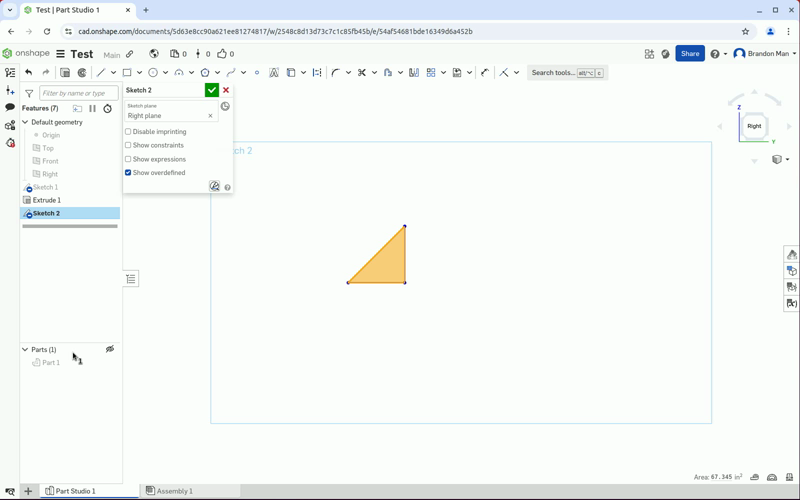
key(shift+y)
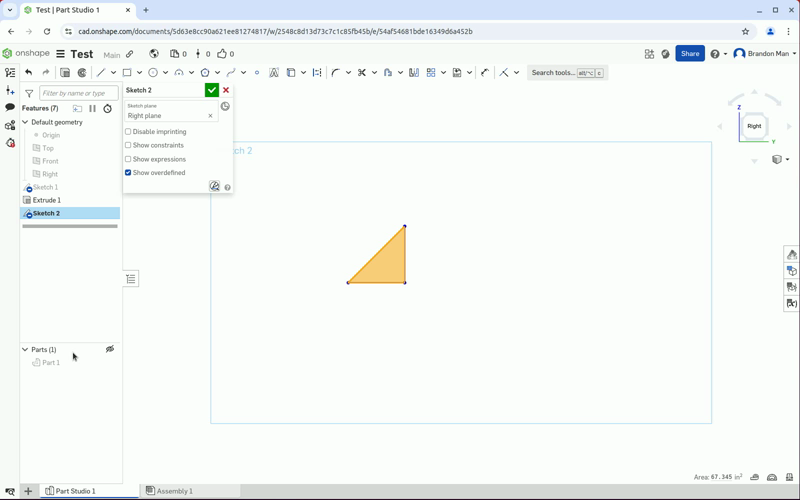
key(shift+e)
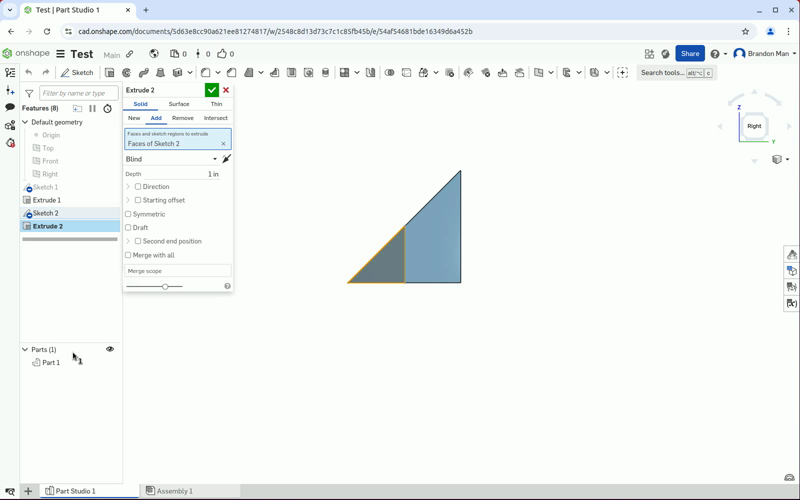
mouse_move(143, 106)
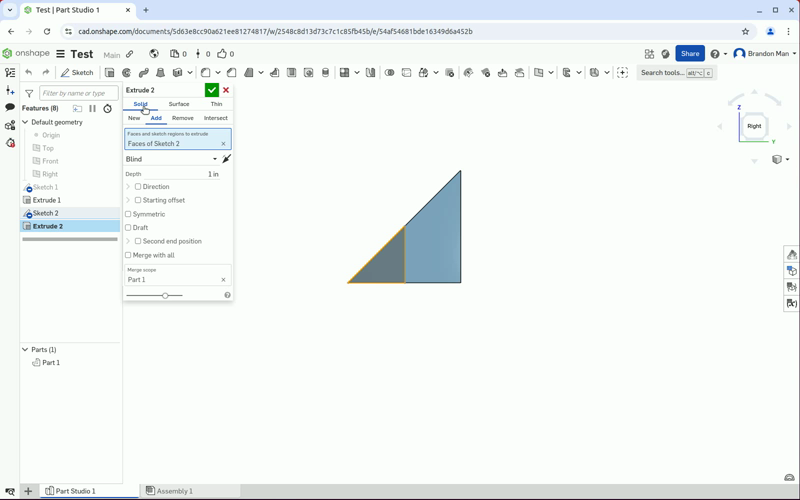
click(143, 106)
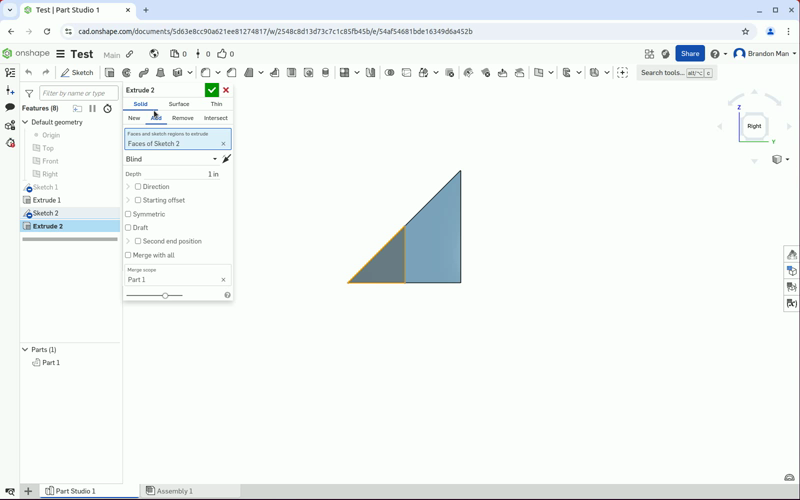
mouse_move(186, 120)
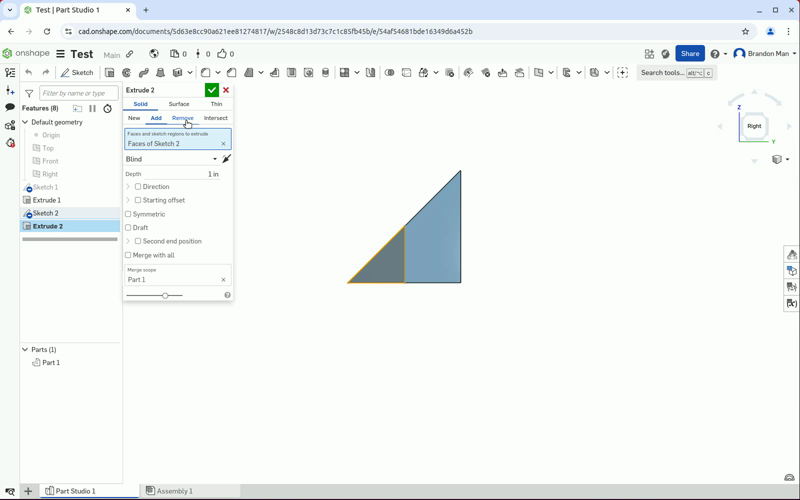
click(186, 120)
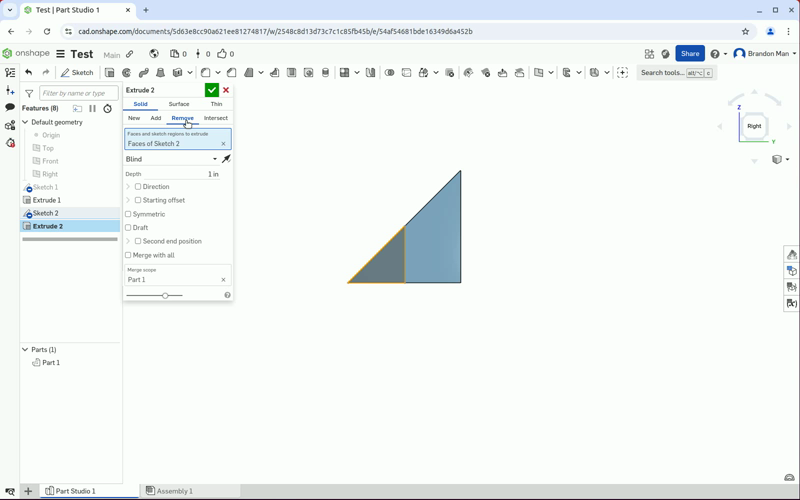
key(tab, 4)
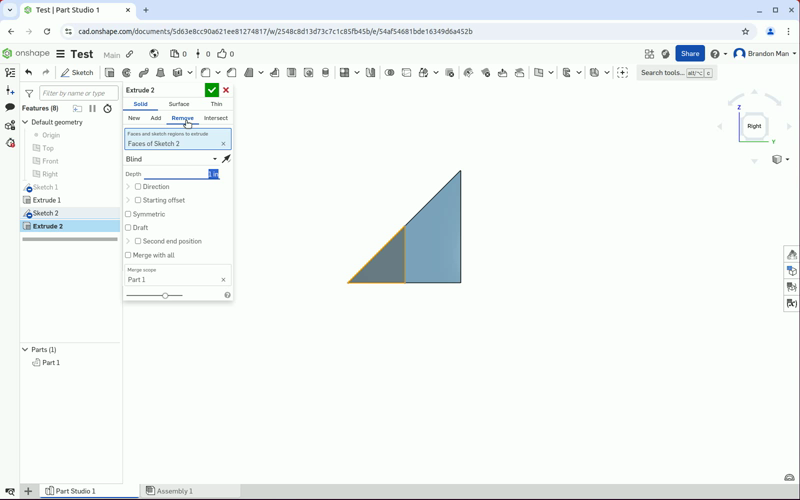
text(23.108)
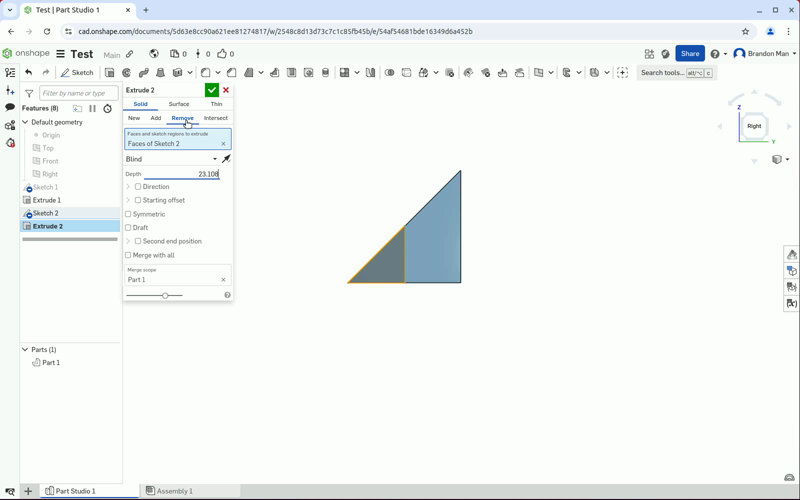
key(tab, 3)
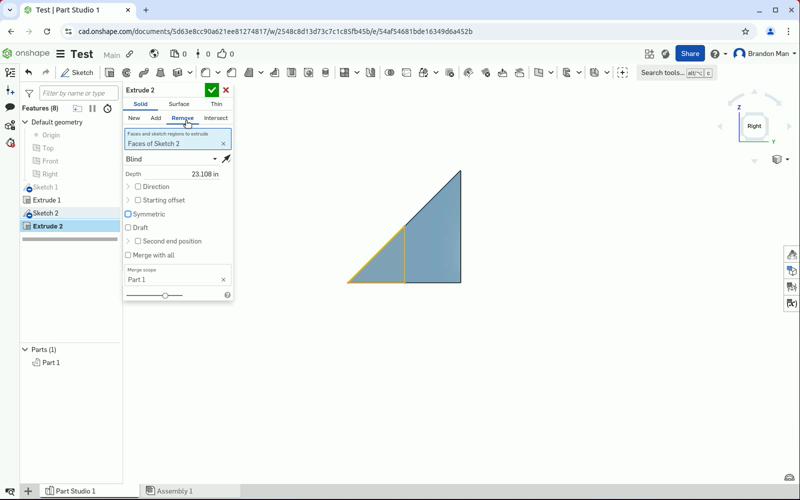
key(space)
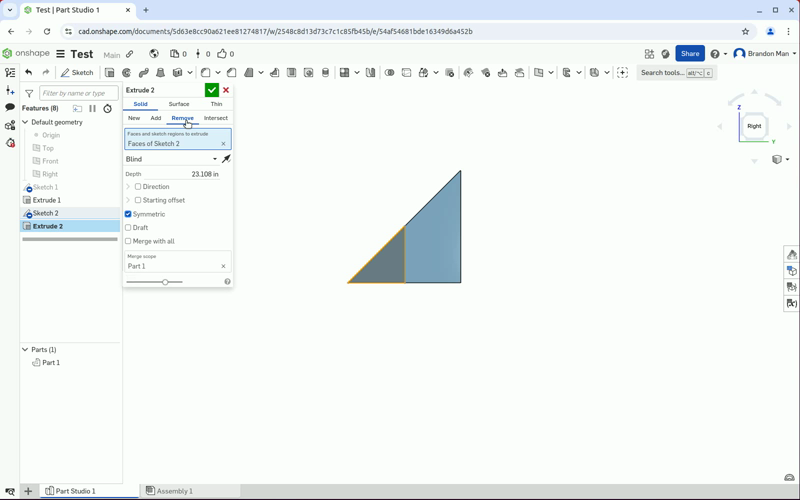
key(tab, 2)
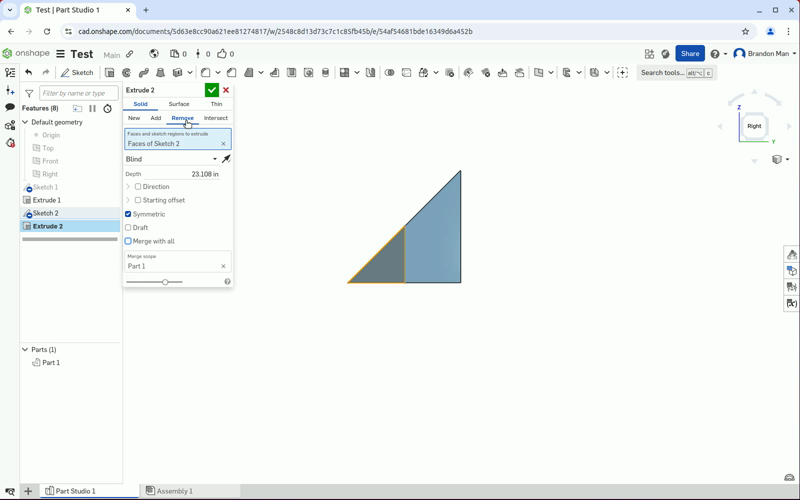
key(space)
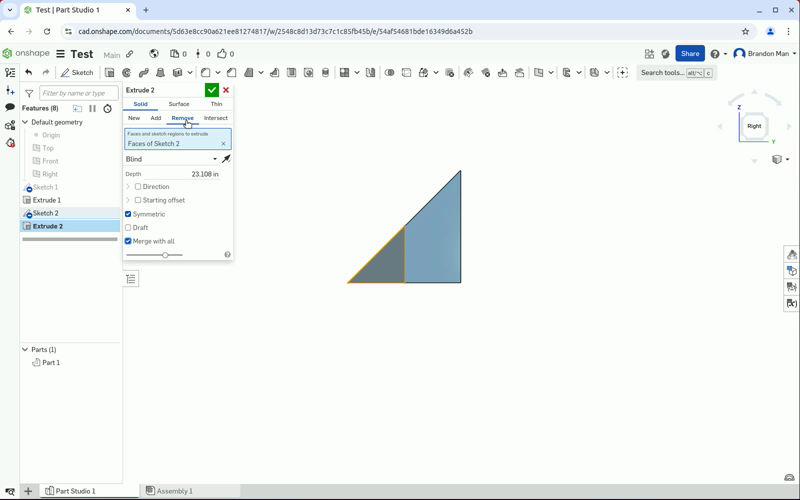
key(enter)
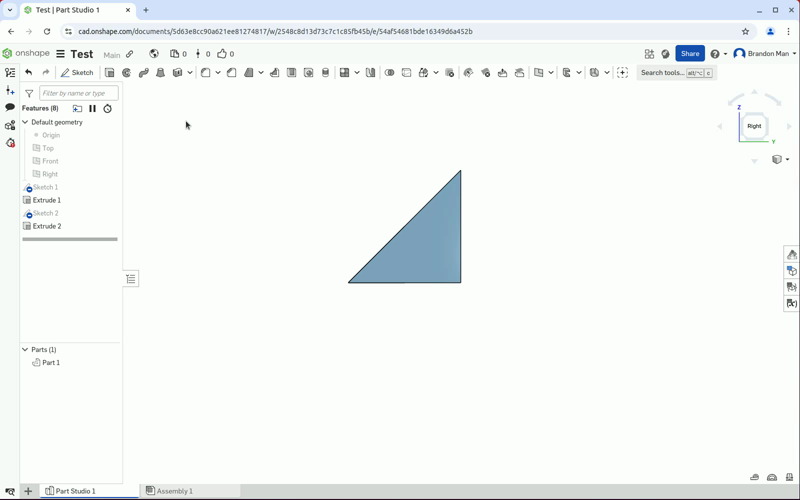
key(shift+h)
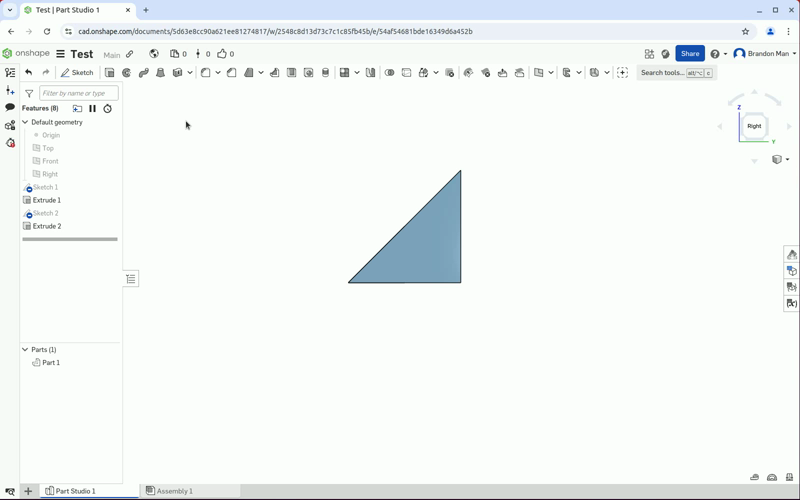
key(shift+h)
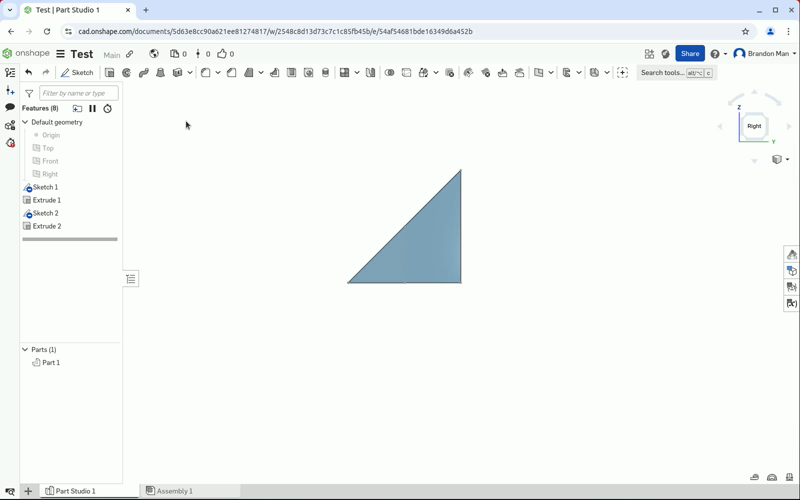
key(shift+7)
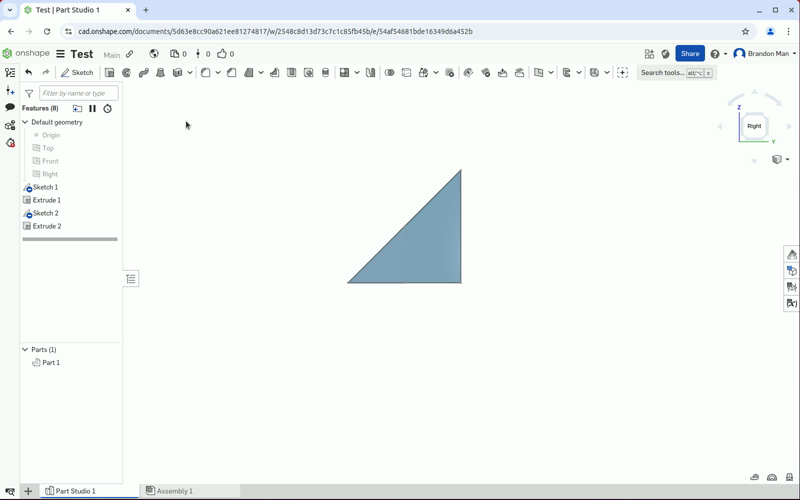
key(right, 2)
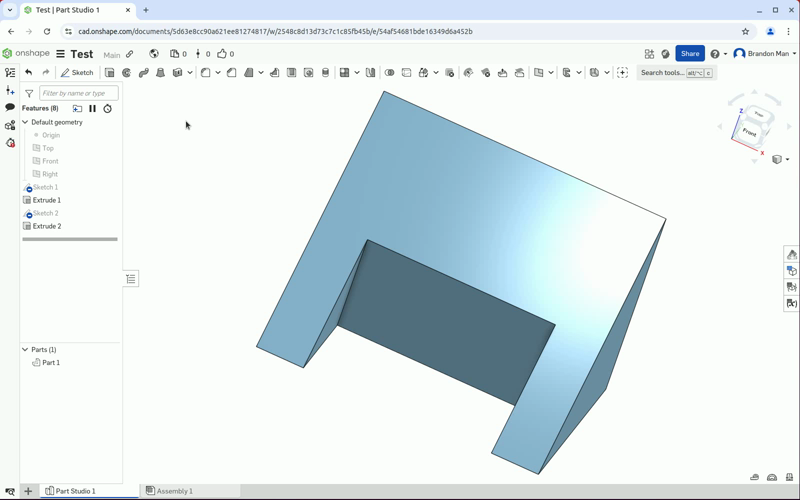
key(down, 2)
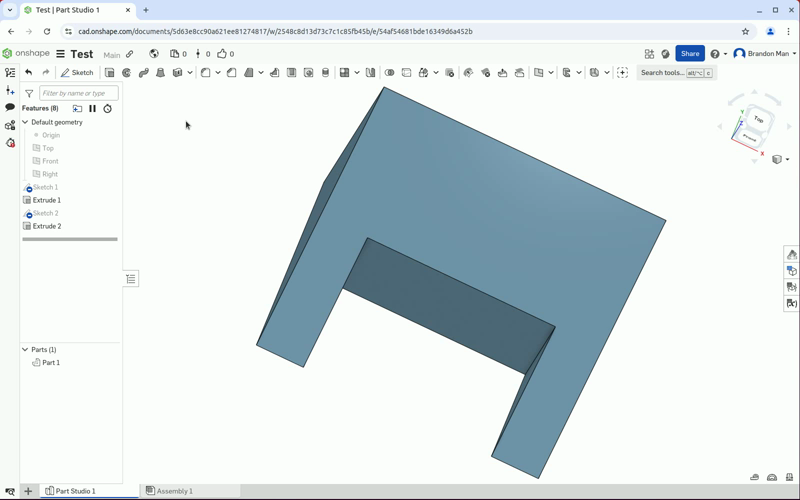
key(up, 2)
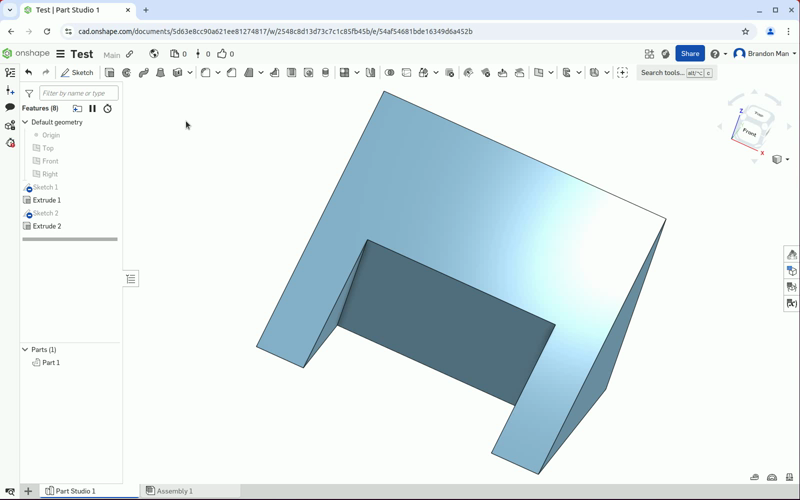
key(left, 2)
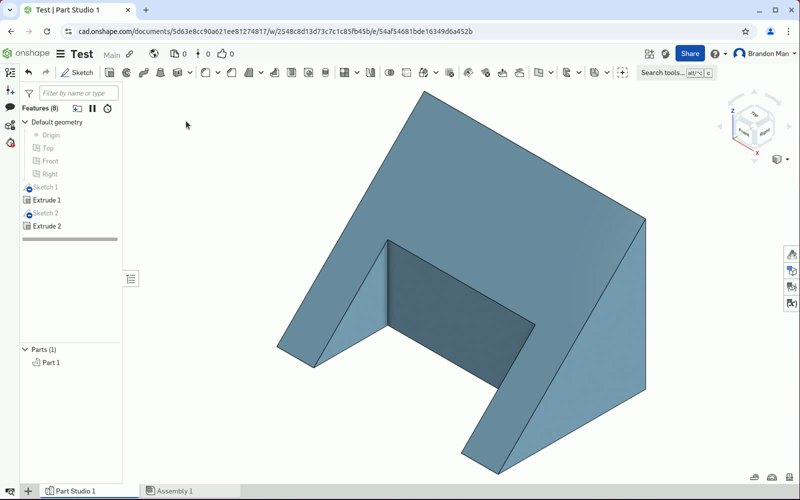
mouse_move(73, 189)
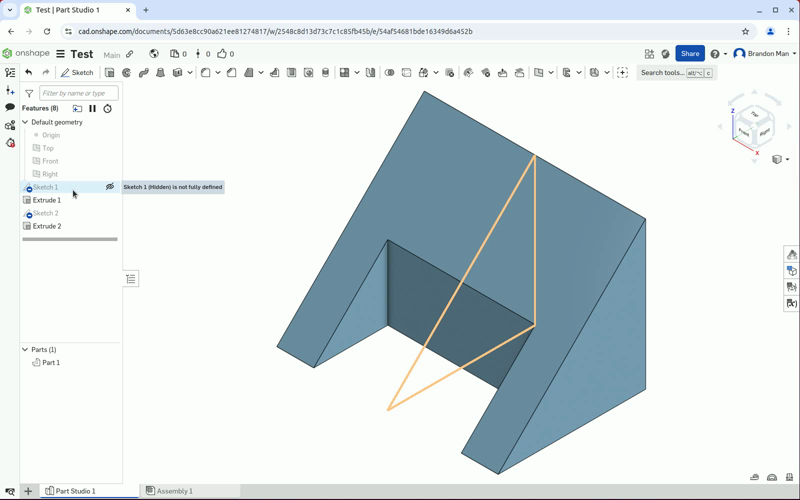
click(73, 189)